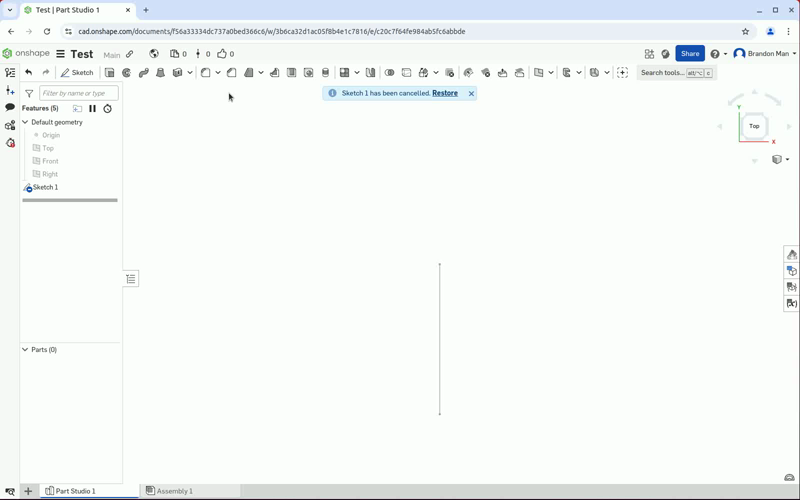
key(shift+h)
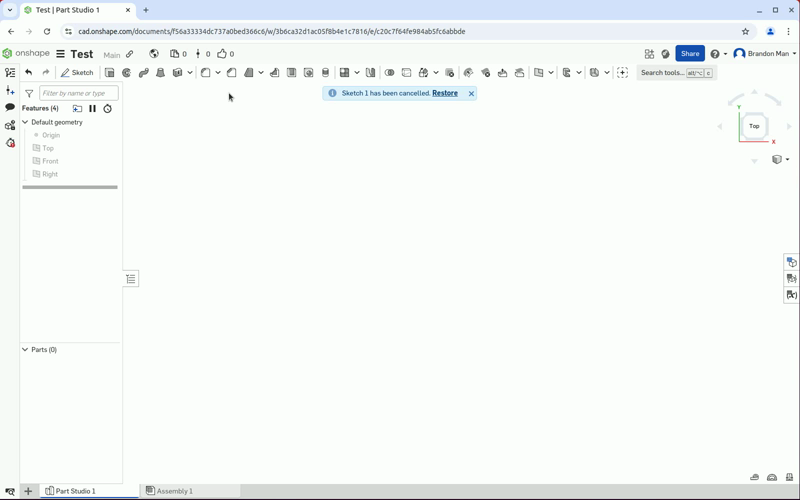
mouse_move(73, 352)
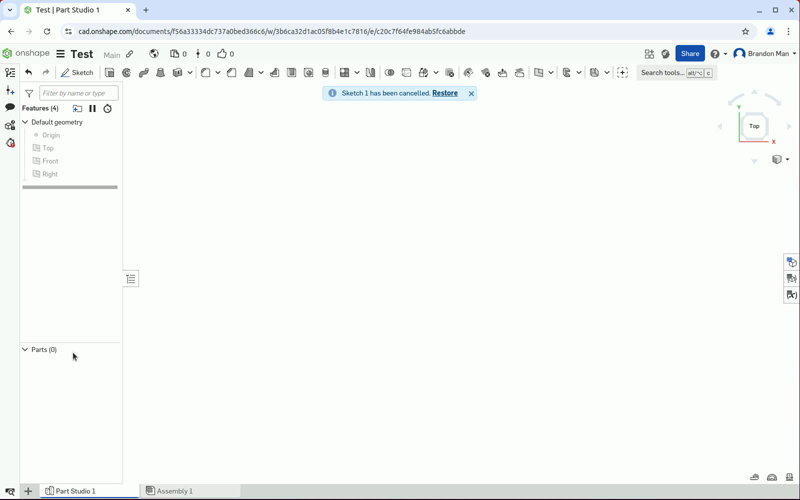
key(y)
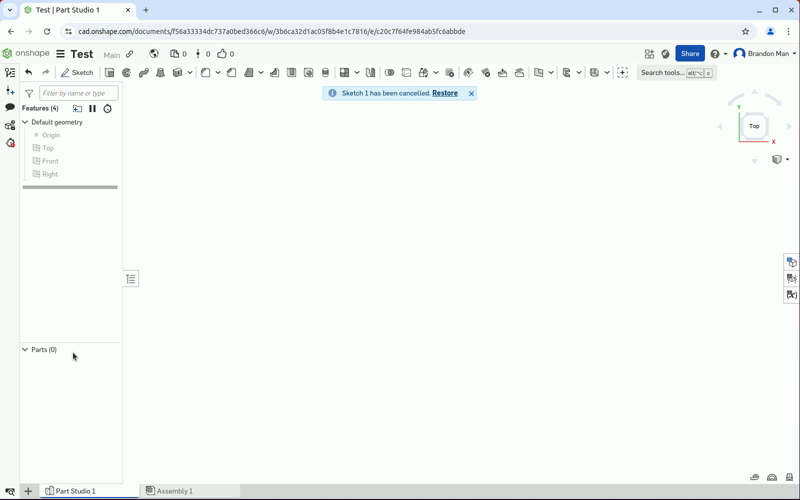
key(shift+p)
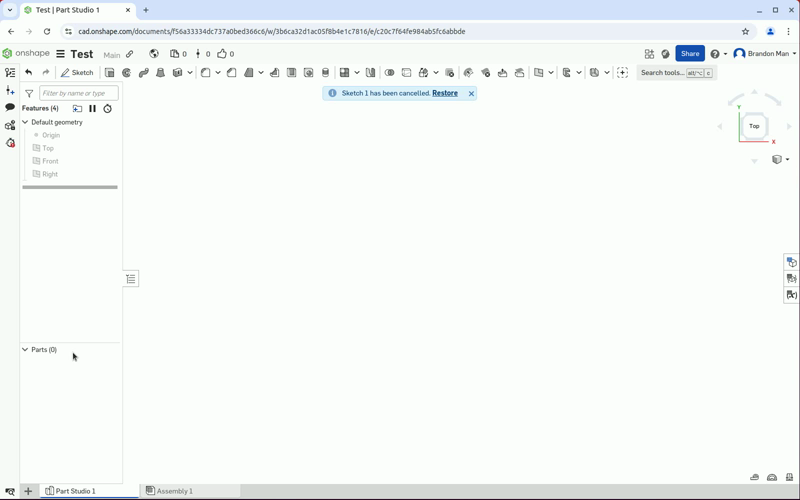
key(space)
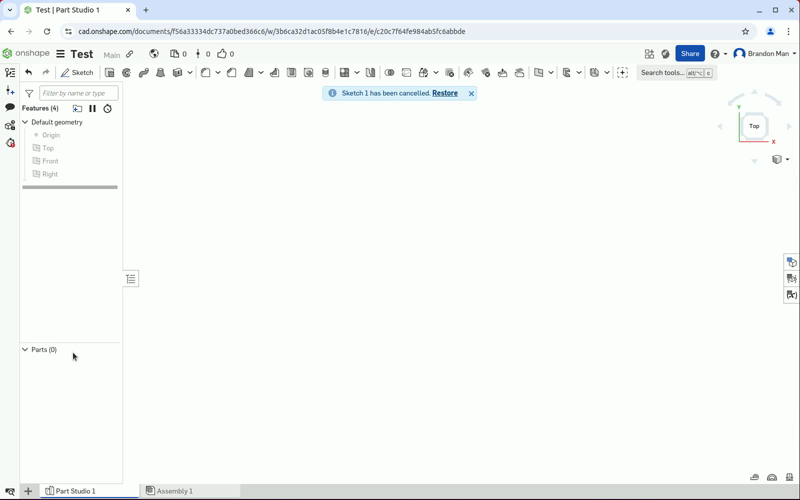
key_down(shift)
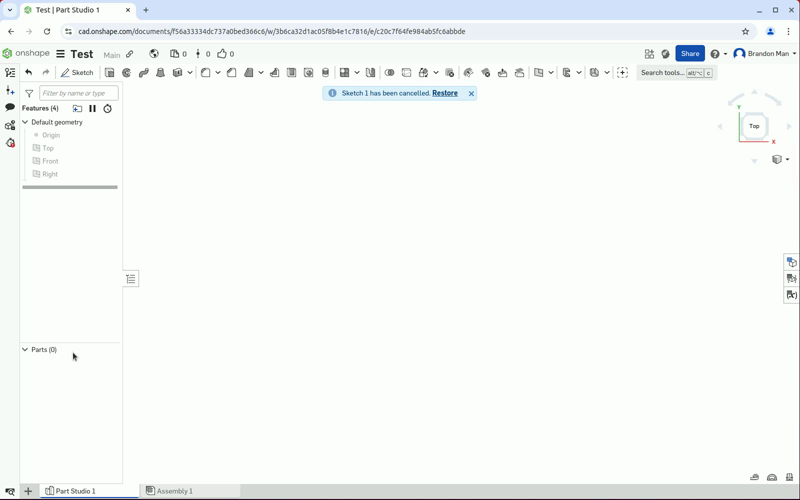
key(up)
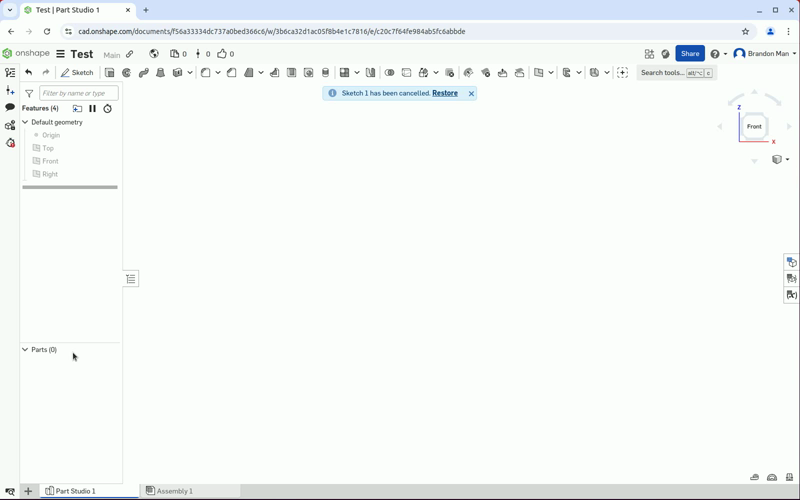
key_up(shift)
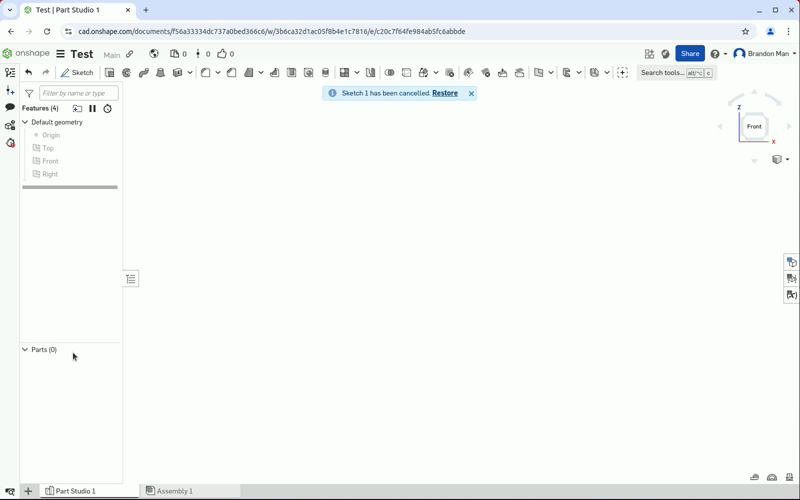
mouse_move(73, 352)
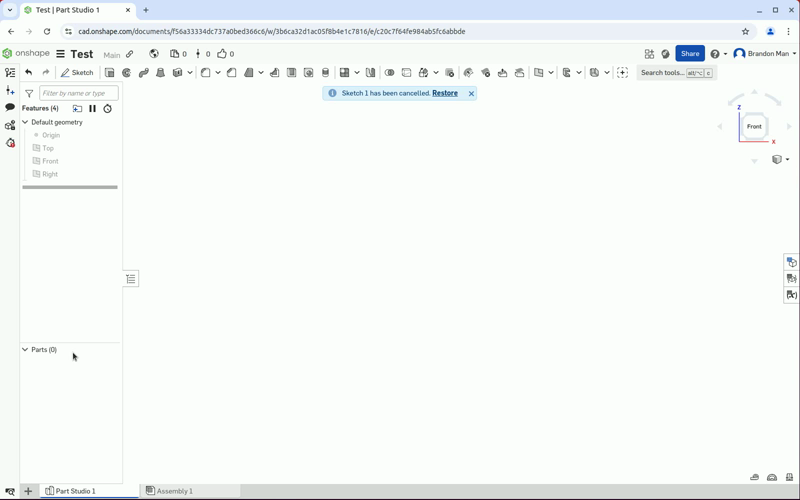
key(shift+y)
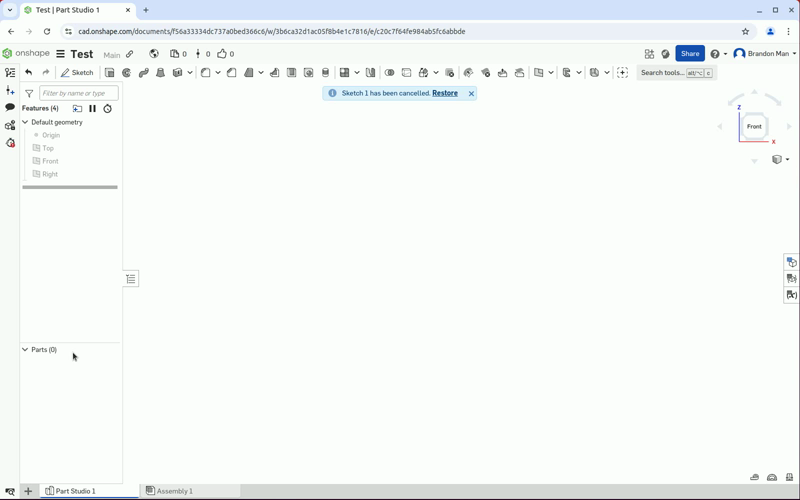
key(shift+s)
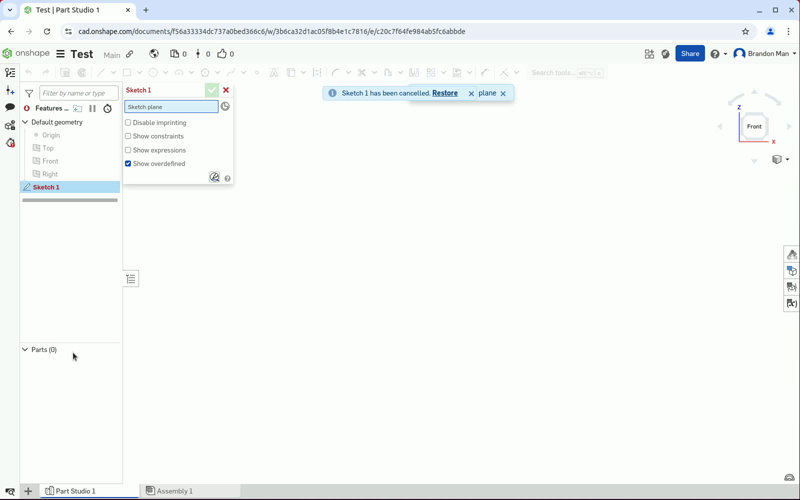
mouse_move(73, 163)
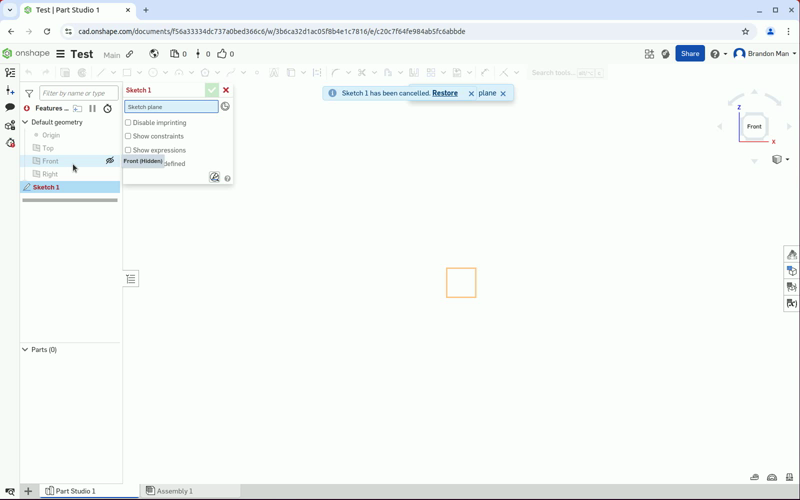
click(73, 163)
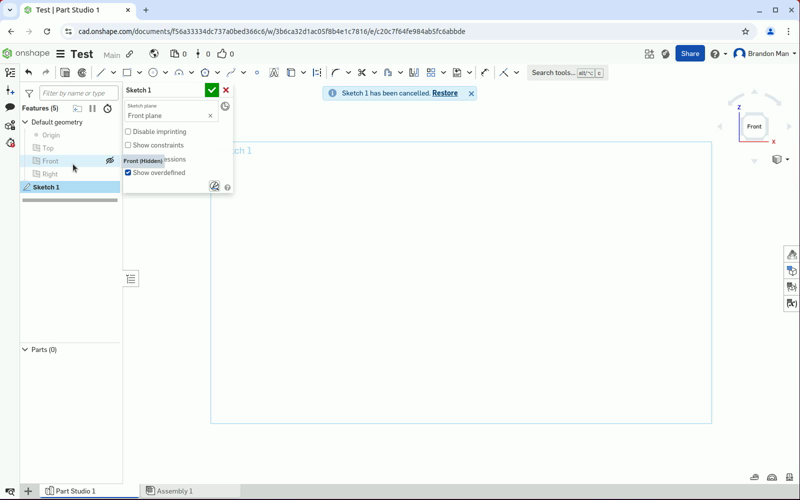
mouse_move(73, 352)
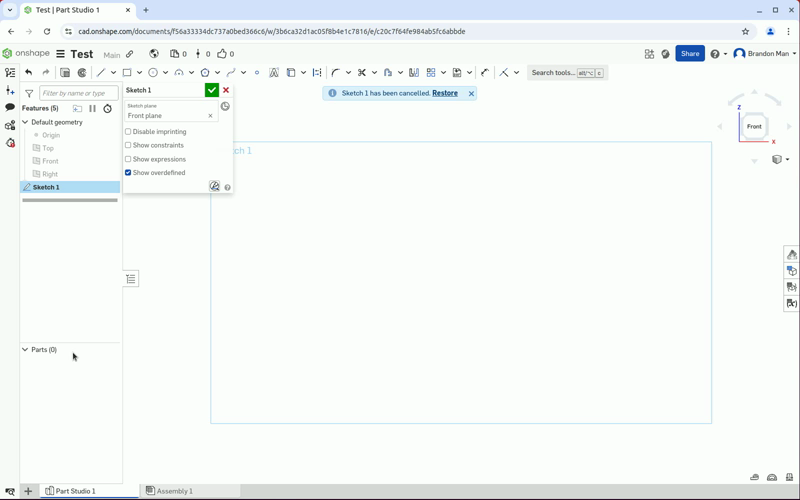
key(y)
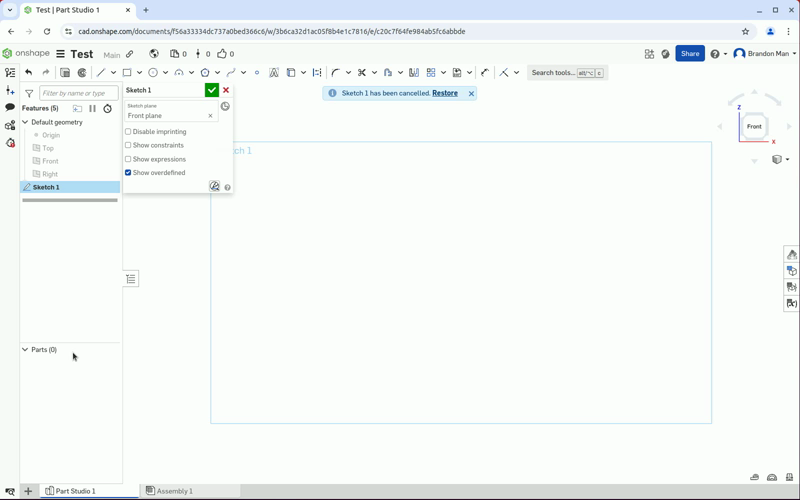
key(l)
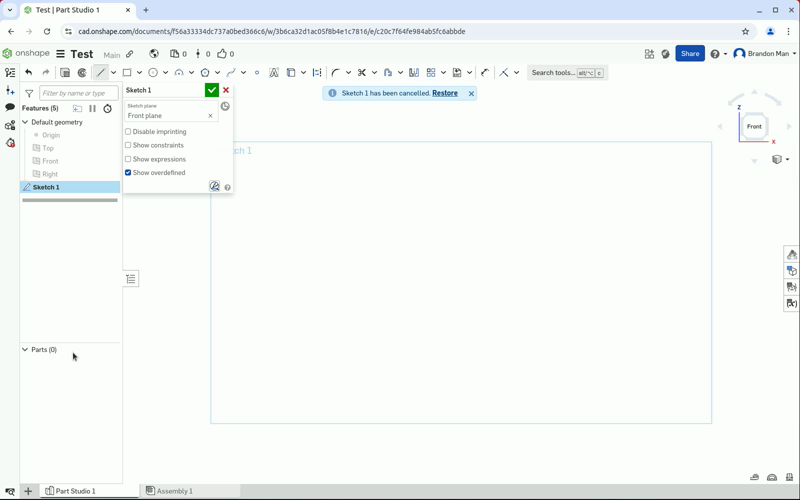
key_down(shift)
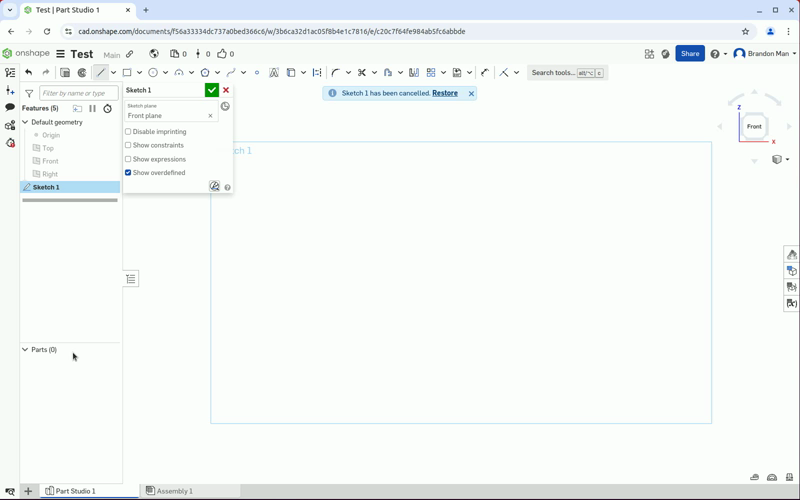
mouse_move(348, 351)
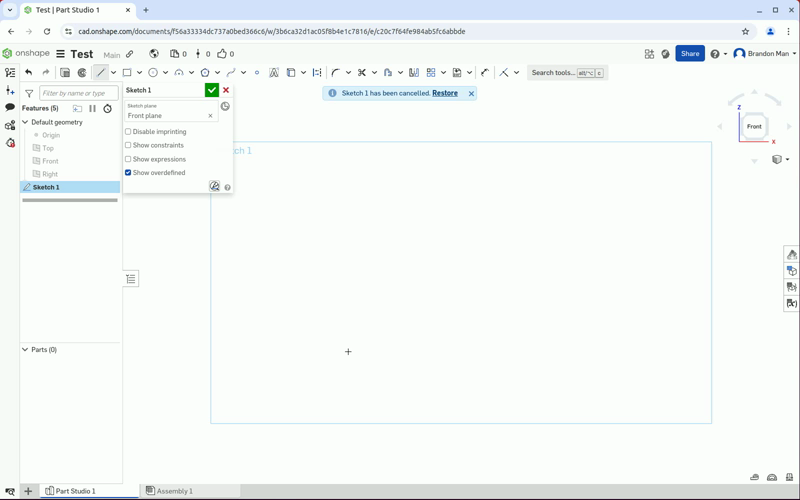
click(348, 351)
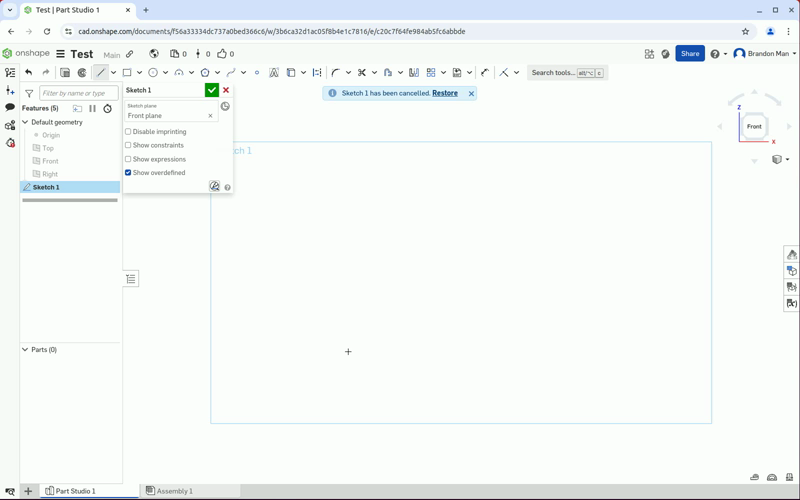
key_up(shift)
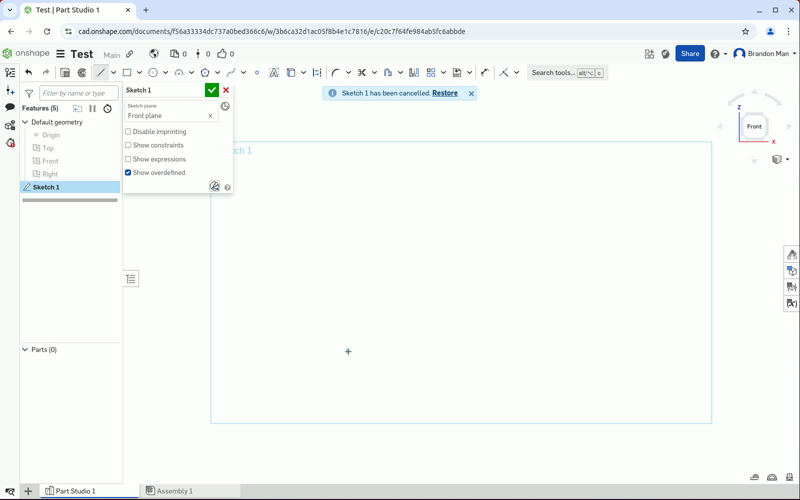
key_down(shift)
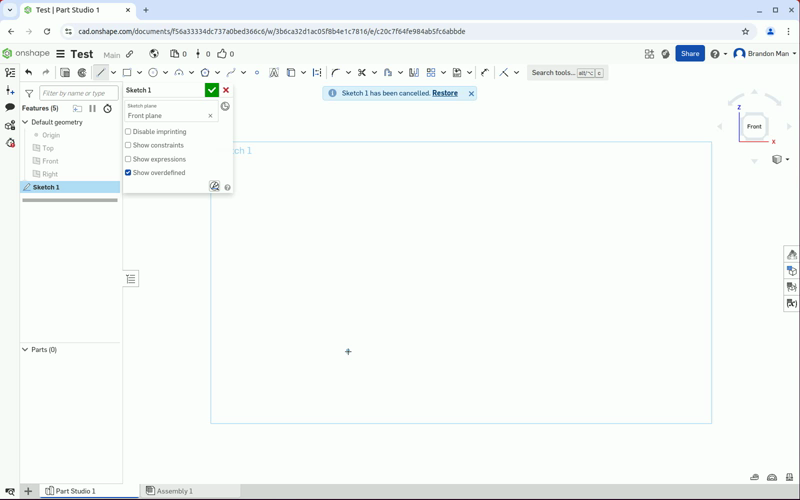
mouse_move(572, 351)
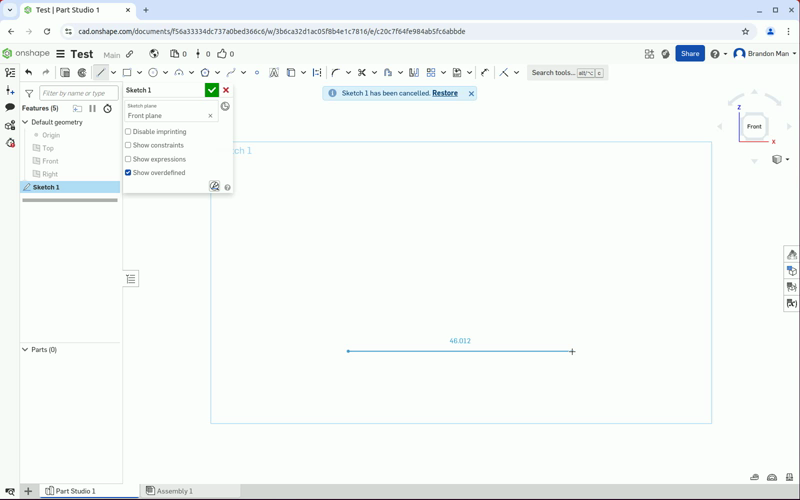
click(572, 351)
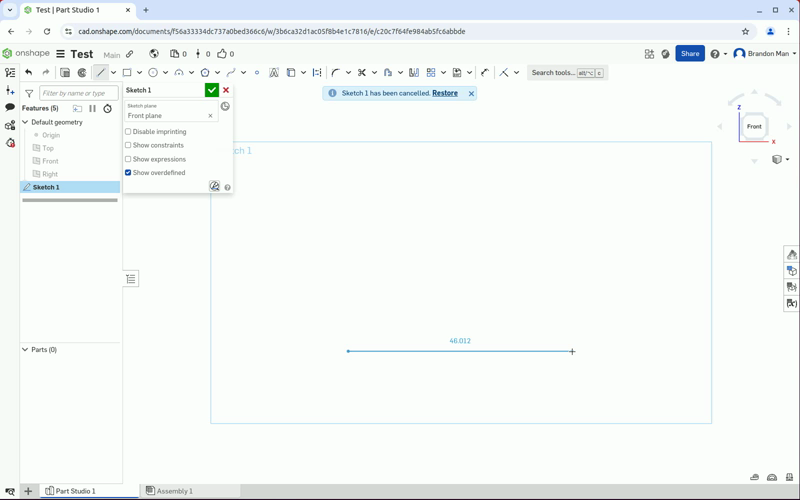
key_up(shift)
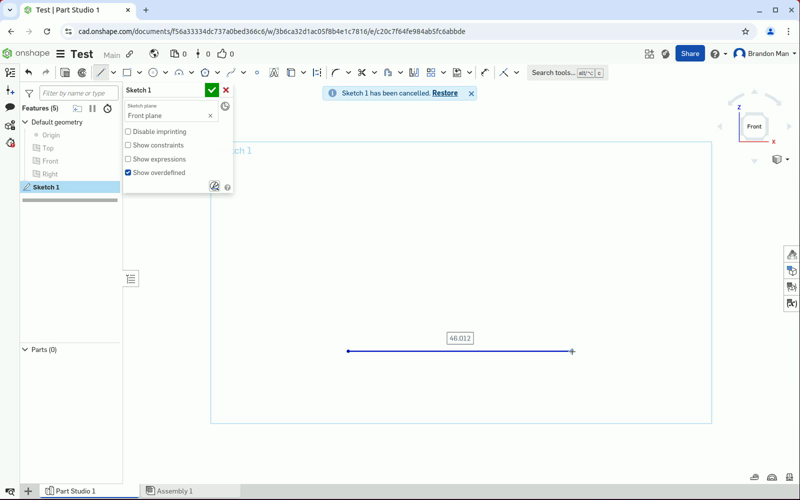
key_down(shift)
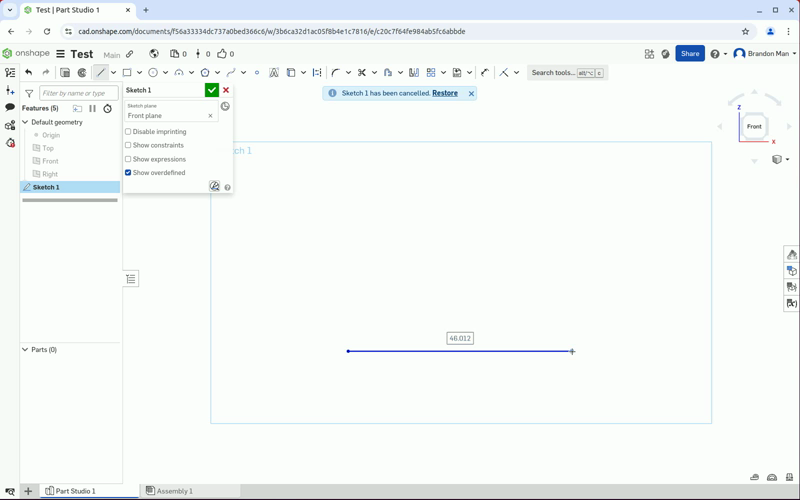
mouse_move(572, 216)
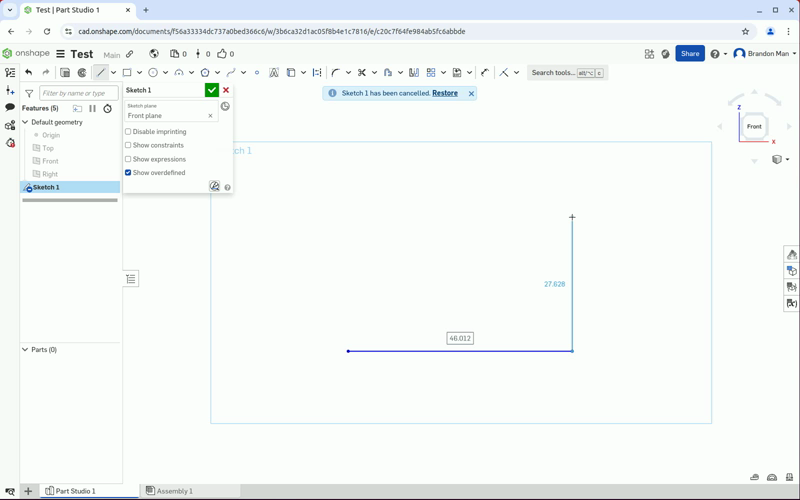
click(572, 216)
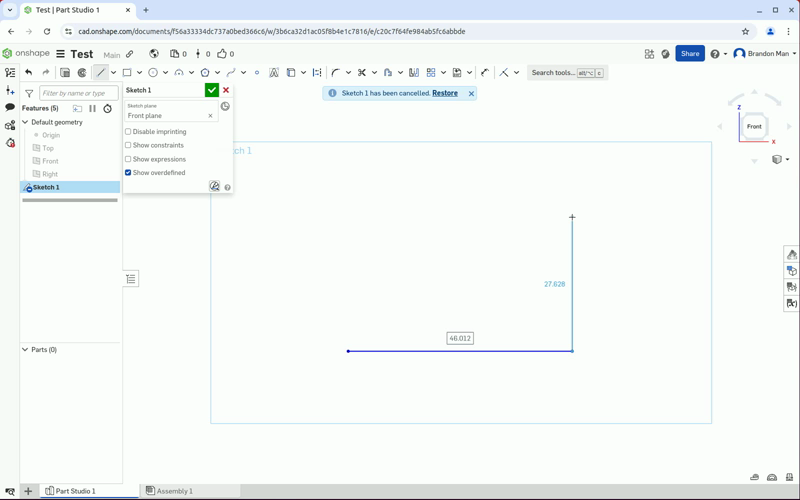
key_up(shift)
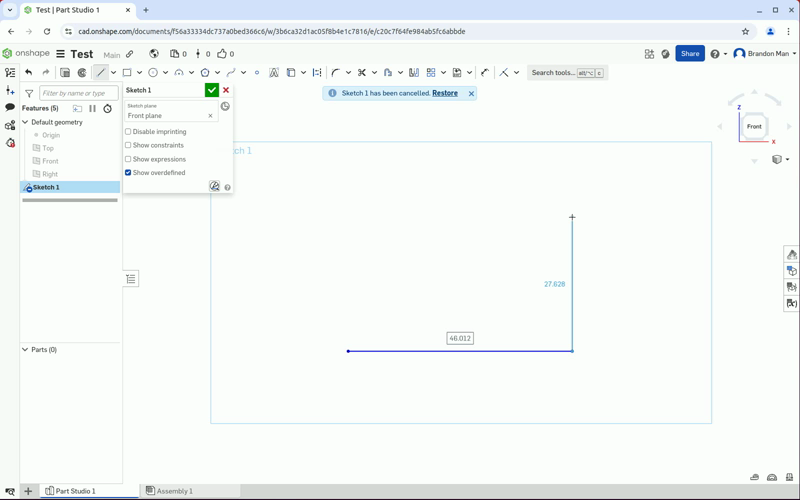
key_down(shift)
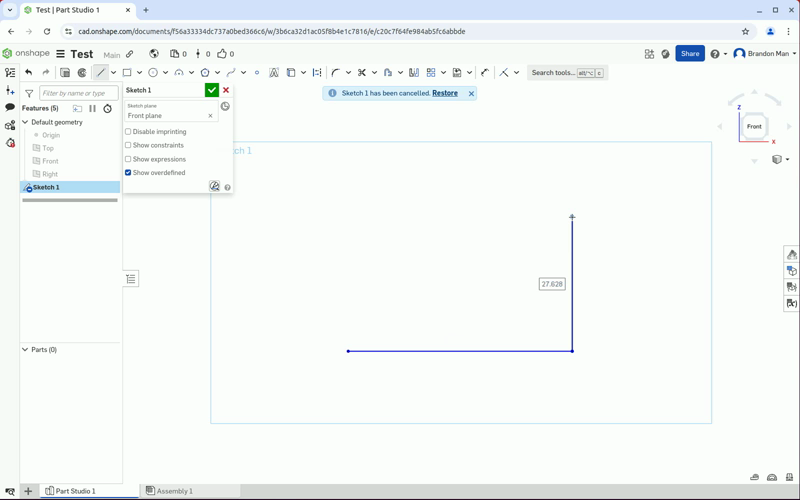
mouse_move(348, 216)
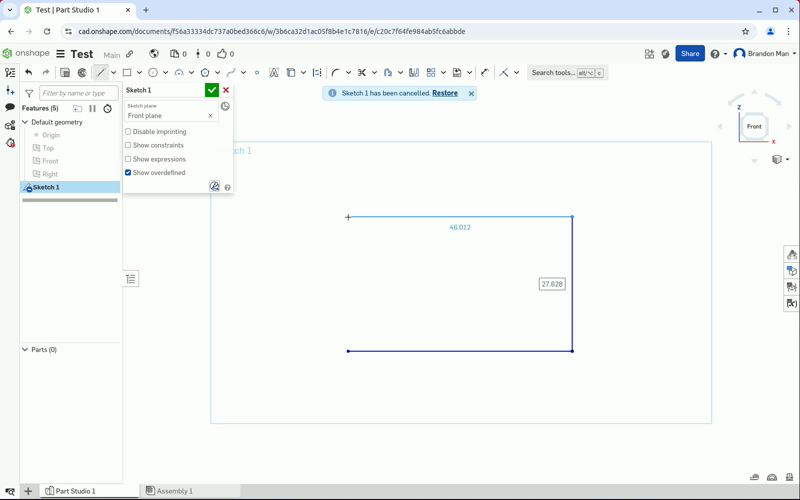
click(348, 216)
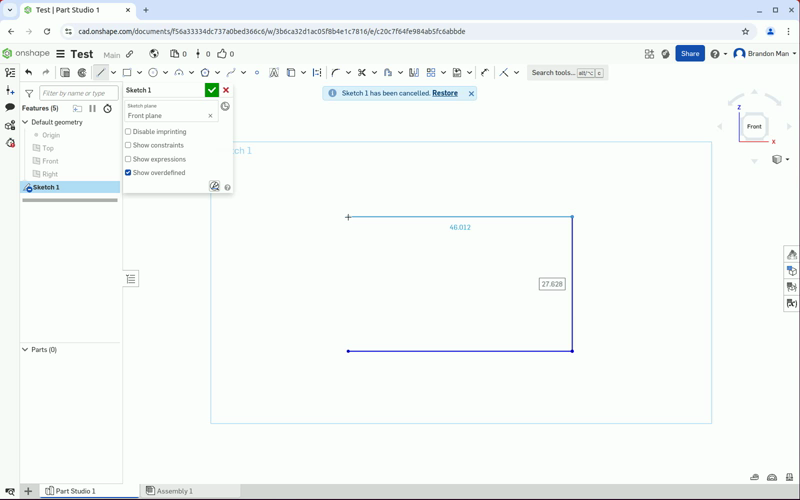
key_up(shift)
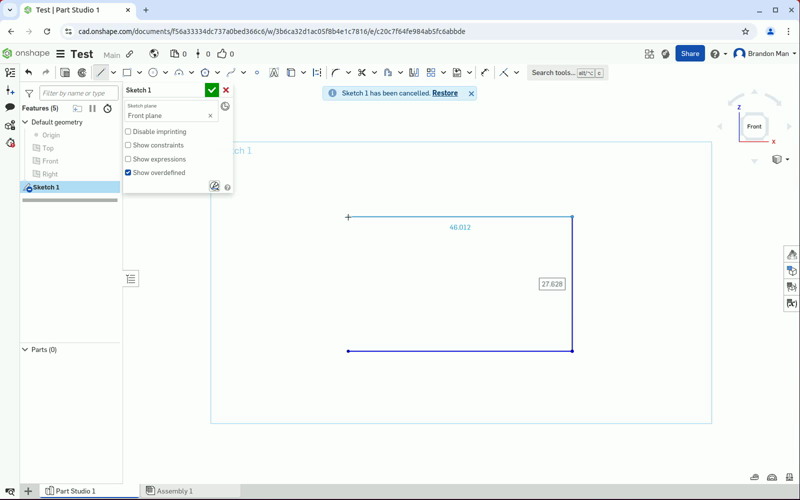
key_down(shift)
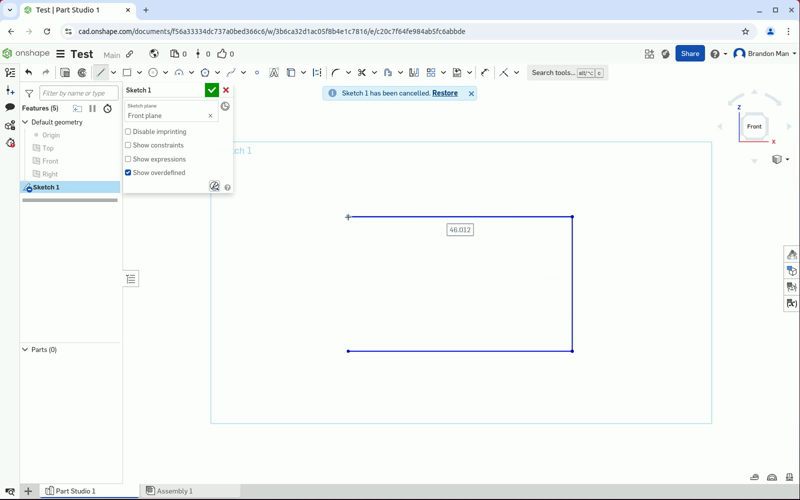
mouse_move(348, 351)
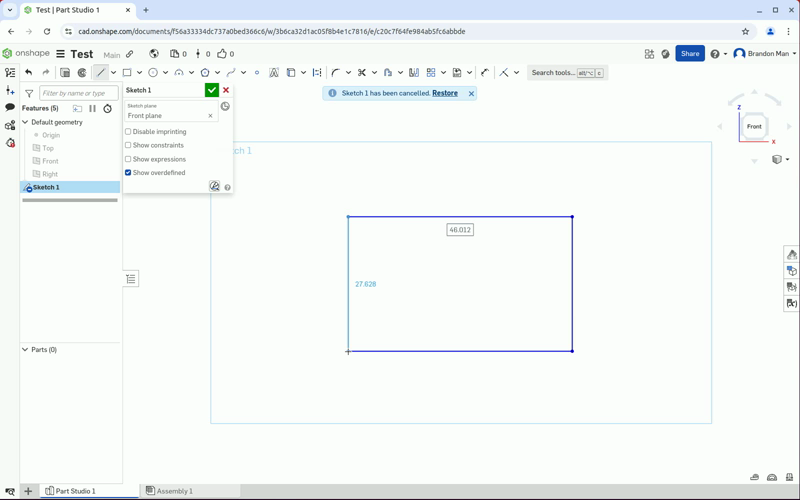
key_up(shift)
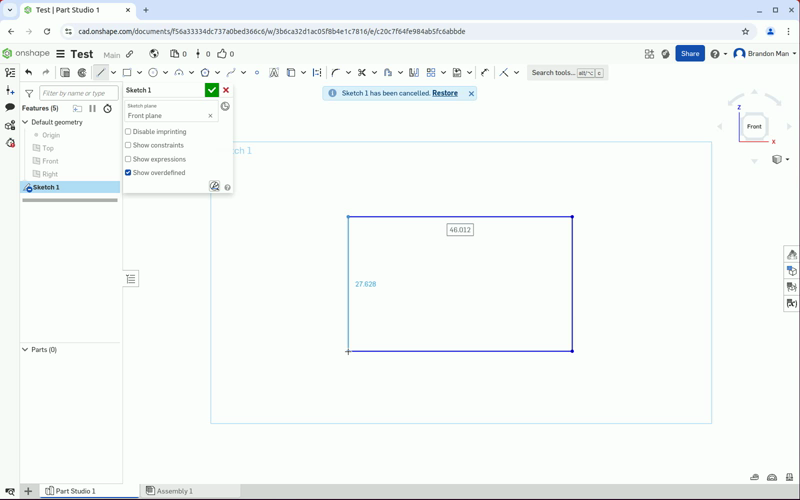
click(348, 351)
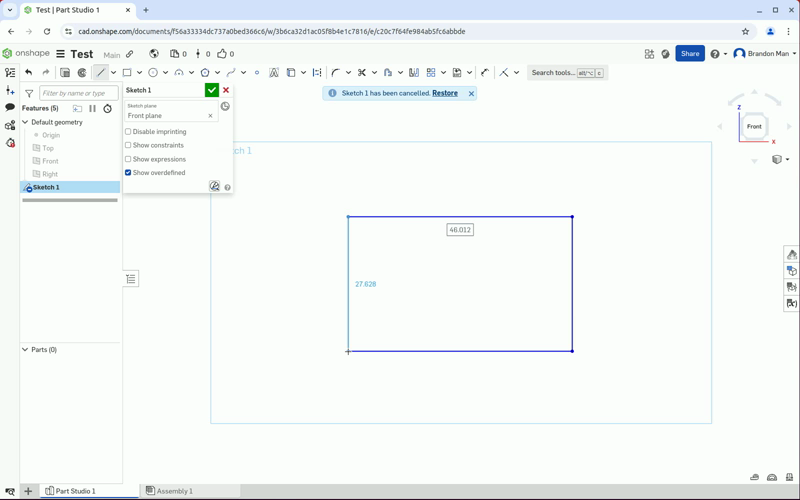
key(esc)
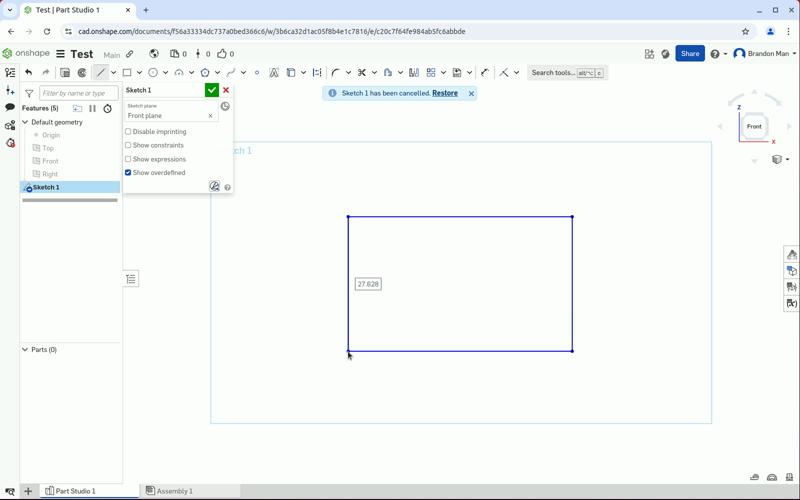
key(c)
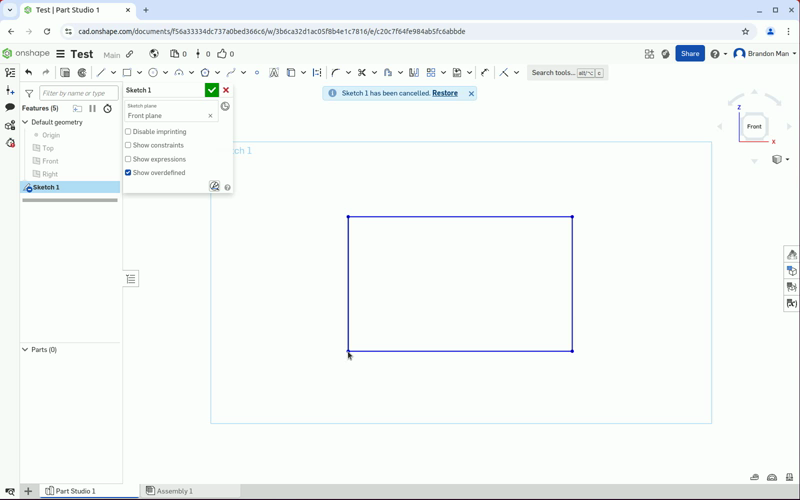
key_down(shift)
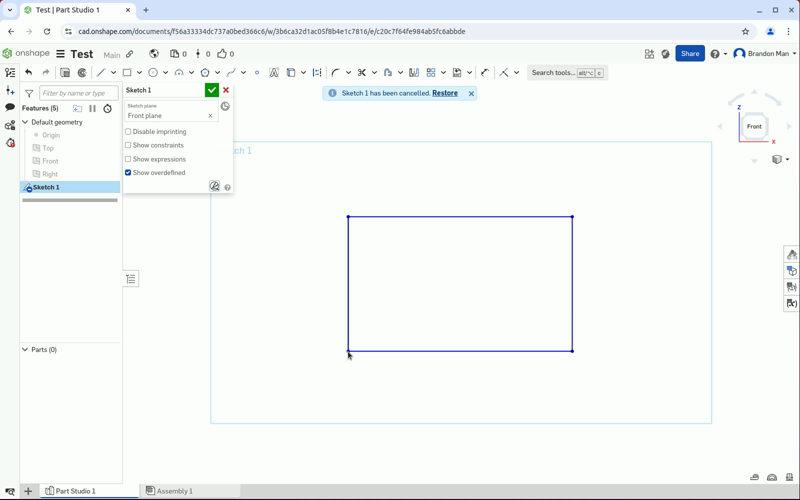
mouse_move(461, 285)
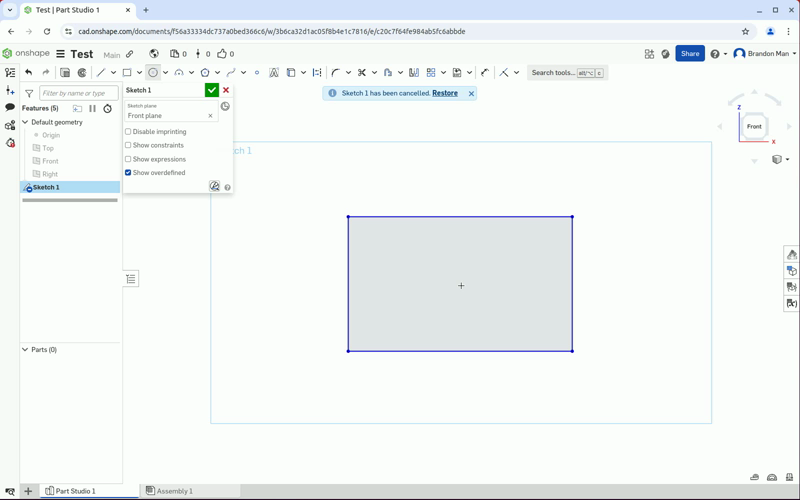
click(461, 285)
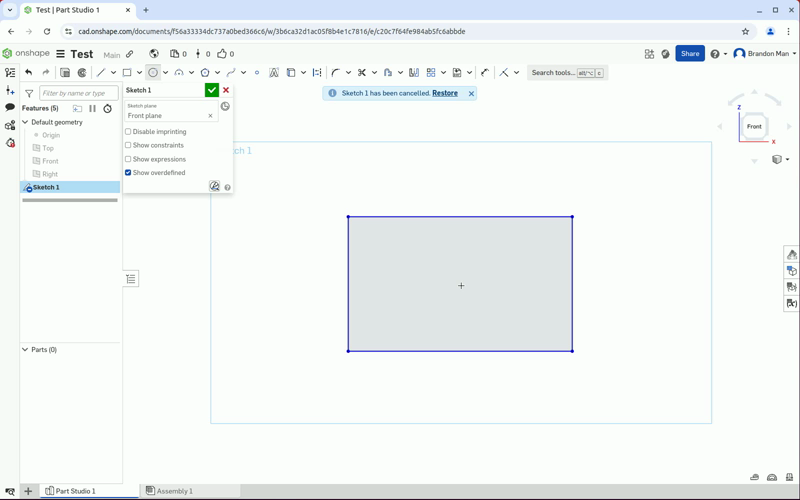
key_up(shift)
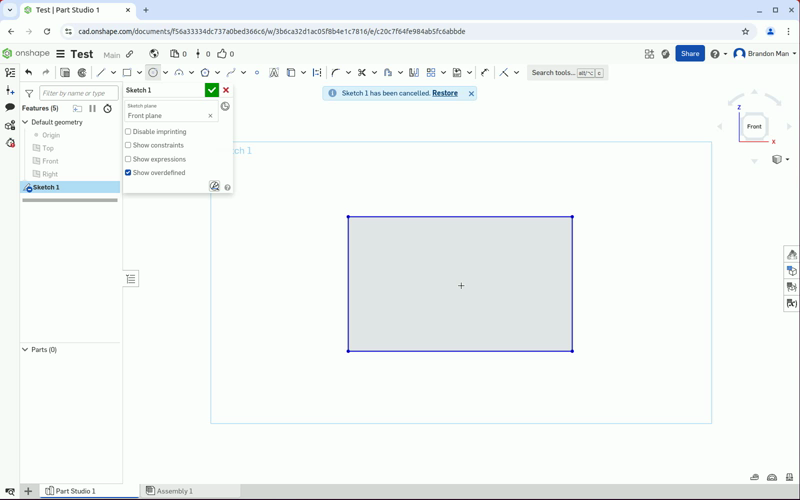
mouse_move(506, 285)
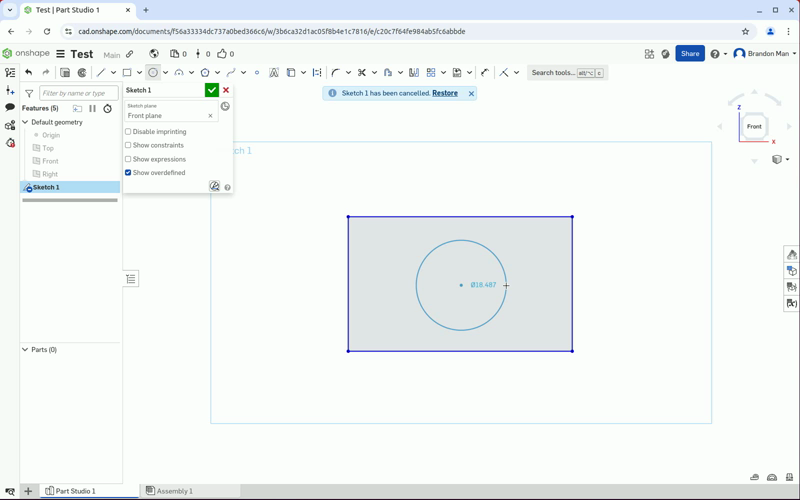
click(506, 285)
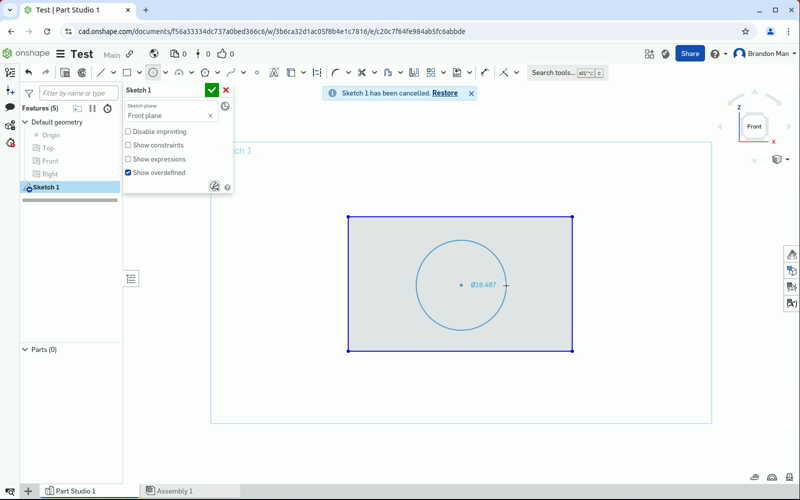
key(esc)
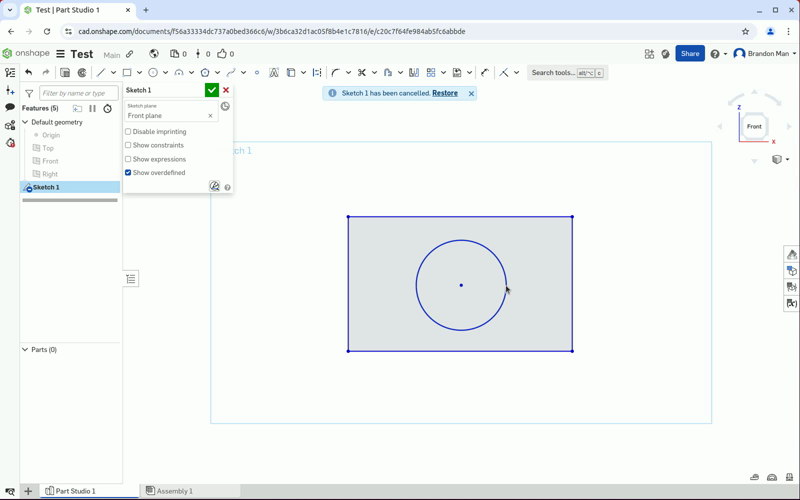
mouse_move(539, 305)
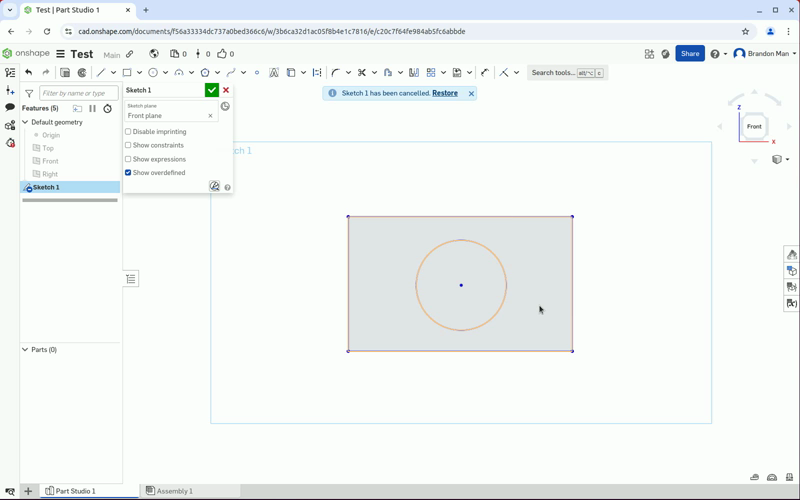
click(539, 305)
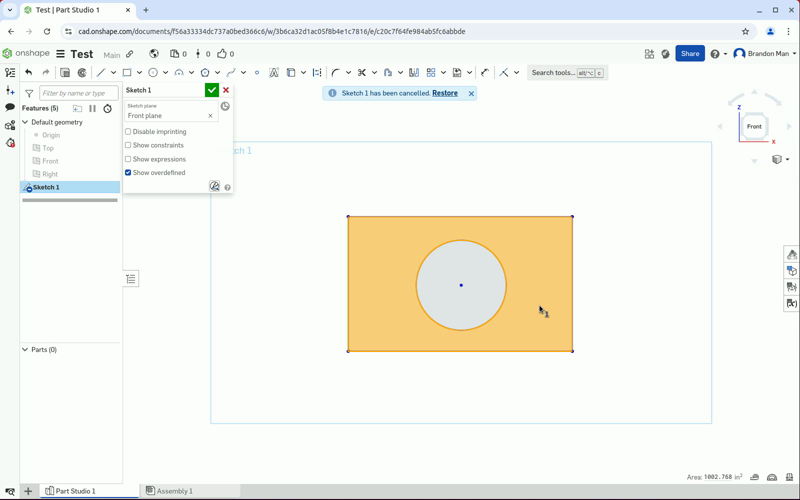
mouse_move(73, 352)
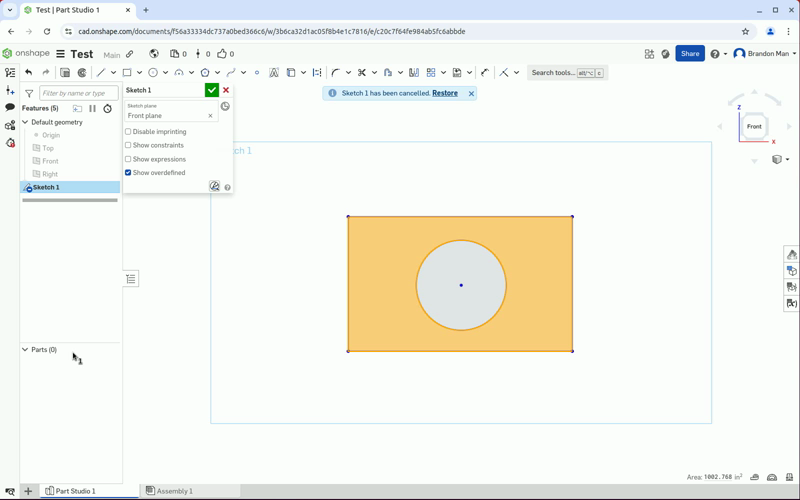
key(shift+y)
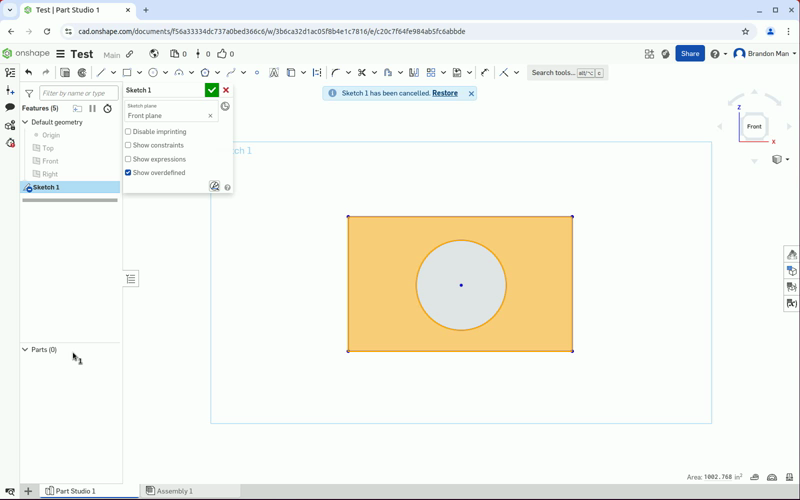
key(shift+e)
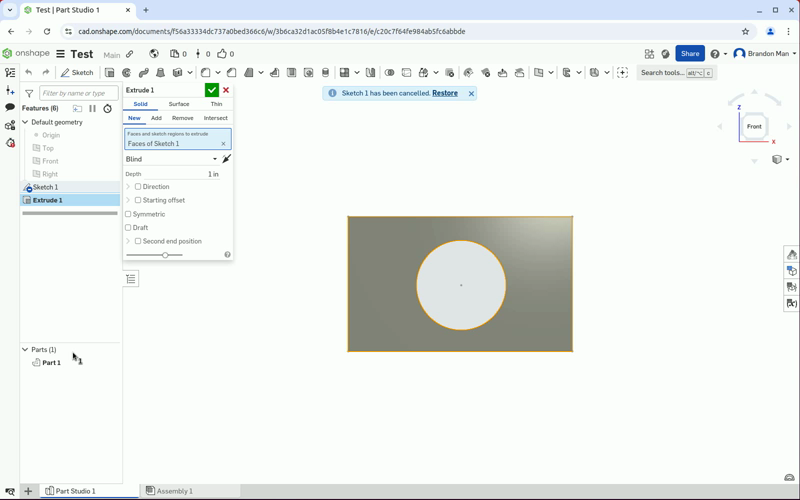
mouse_move(143, 106)
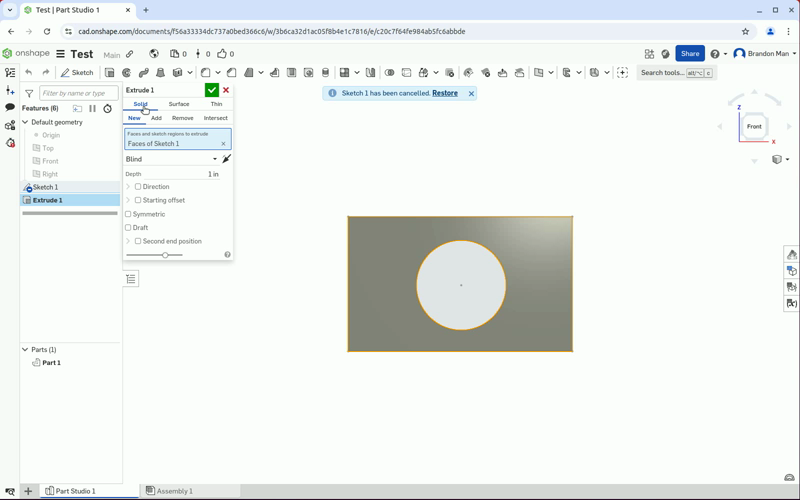
click(143, 106)
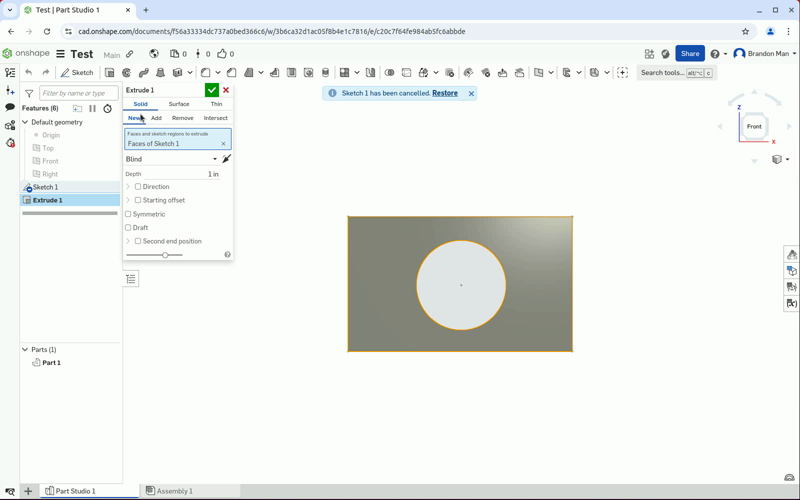
mouse_move(137, 120)
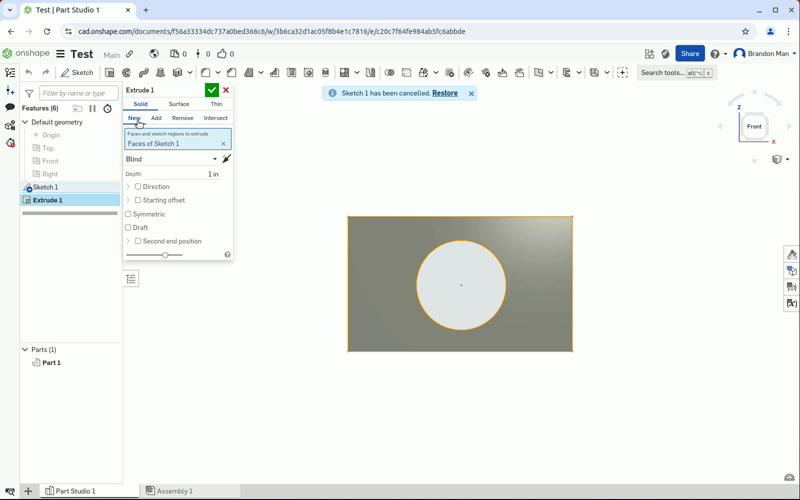
click(137, 120)
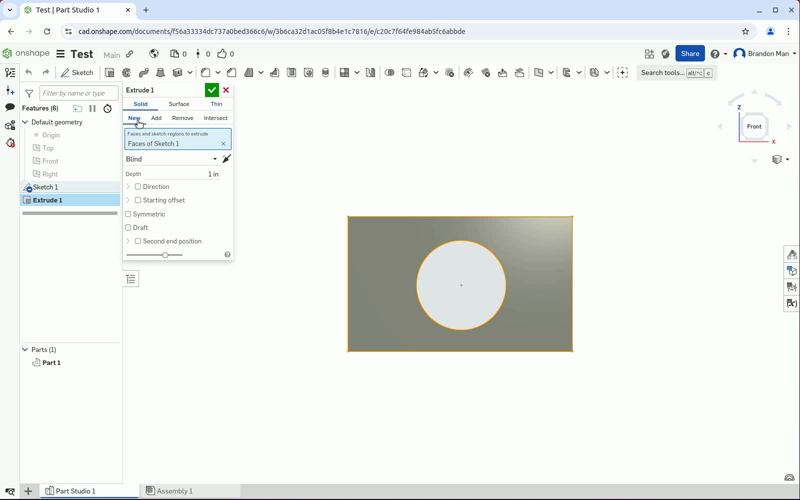
key(tab, 4)
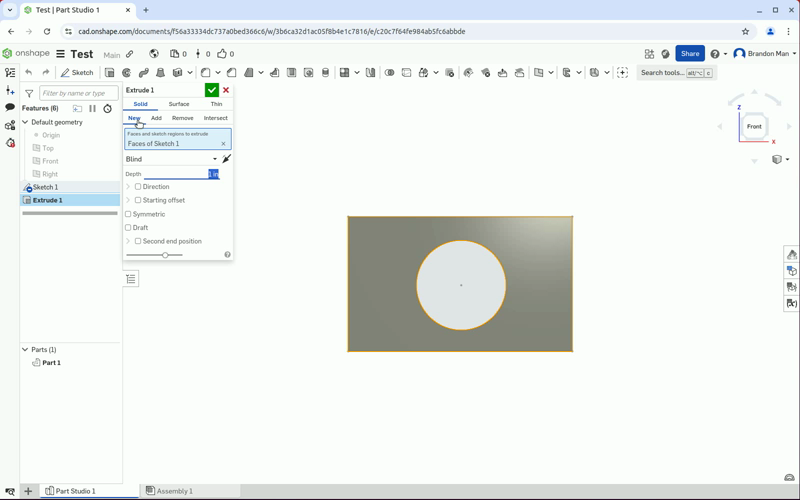
text(13.961)
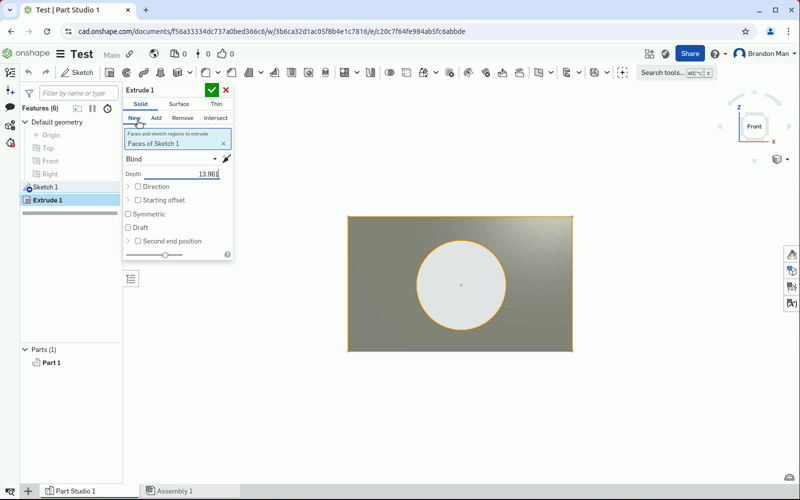
key(enter)
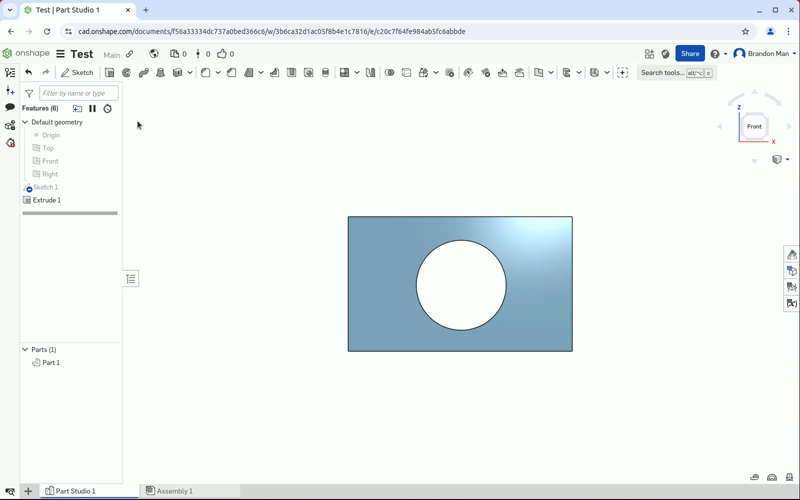
key(shift+h)
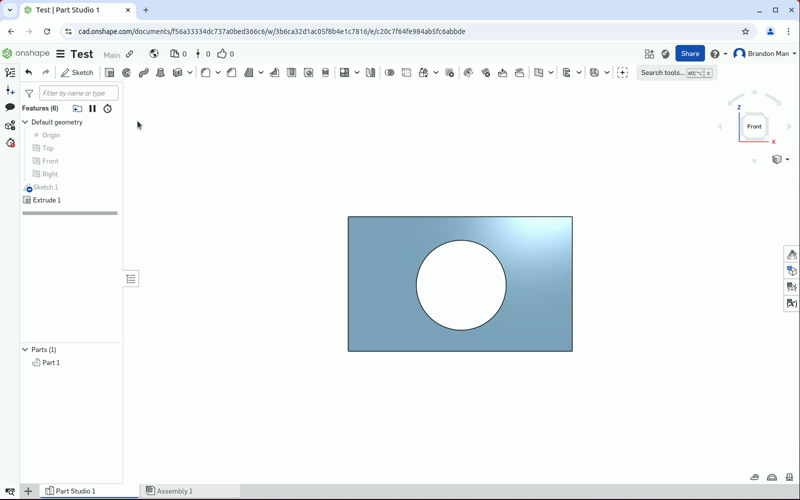
key(shift+h)
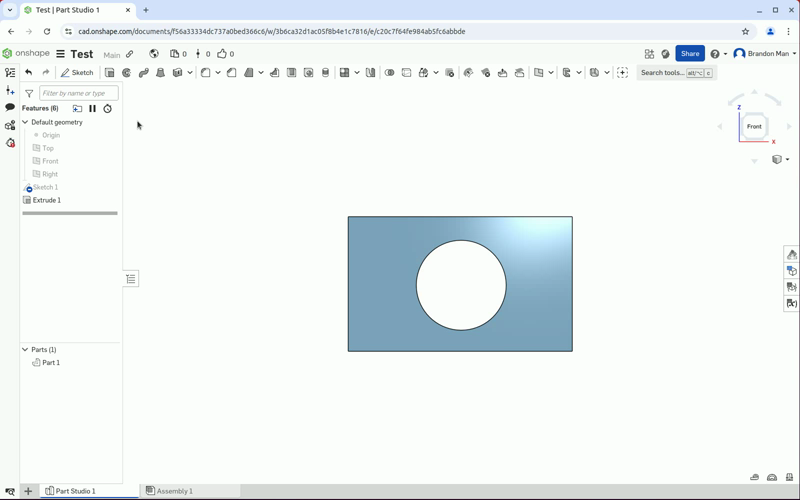
mouse_move(73, 189)
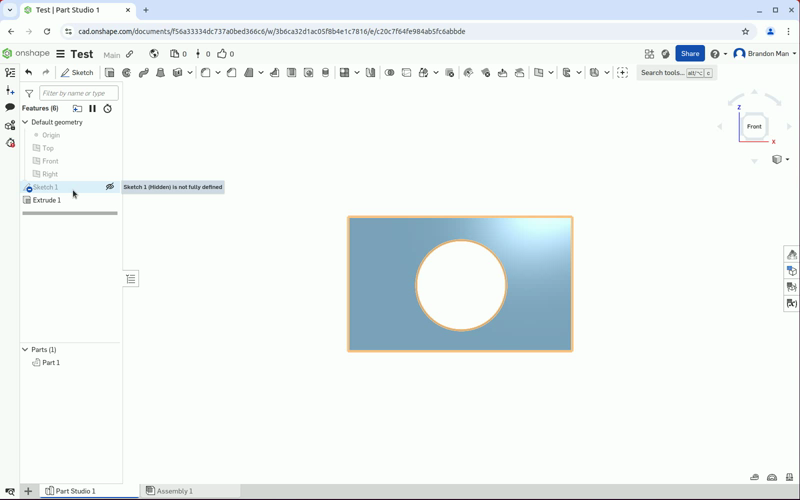
click(73, 189)
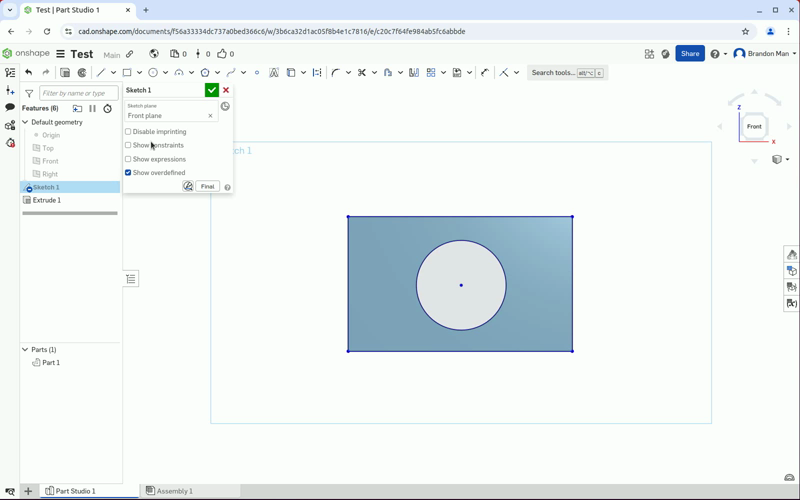
mouse_move(229, 92)
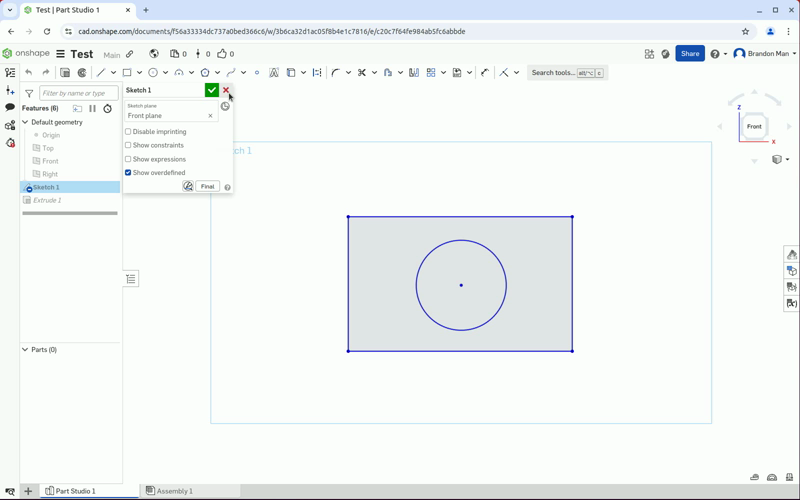
click(229, 92)
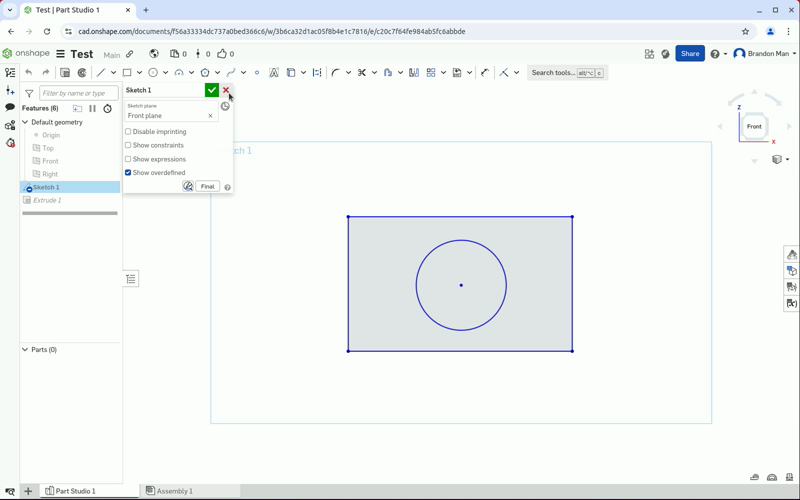
key(shift+s)
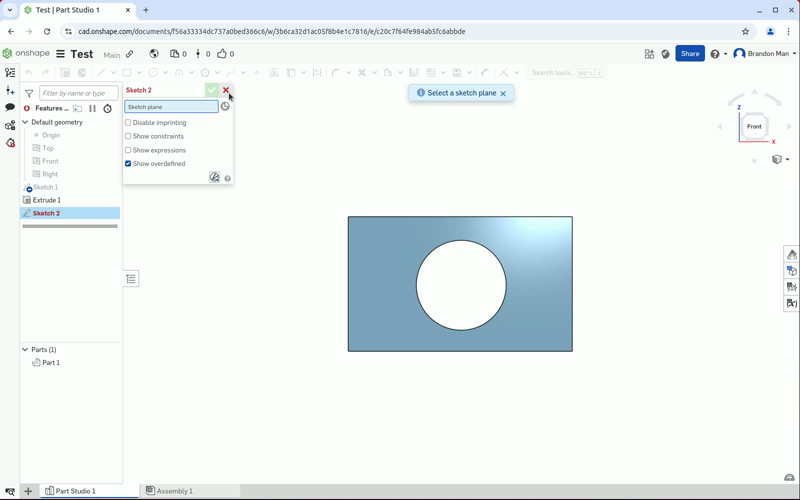
mouse_move(73, 163)
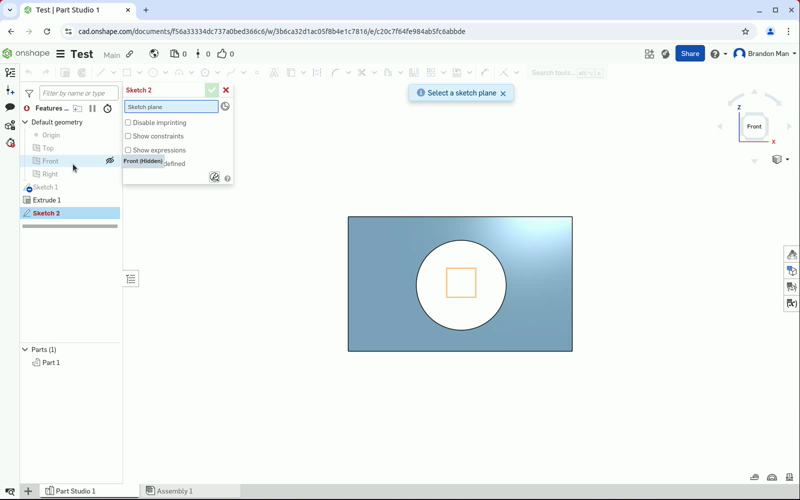
click(73, 163)
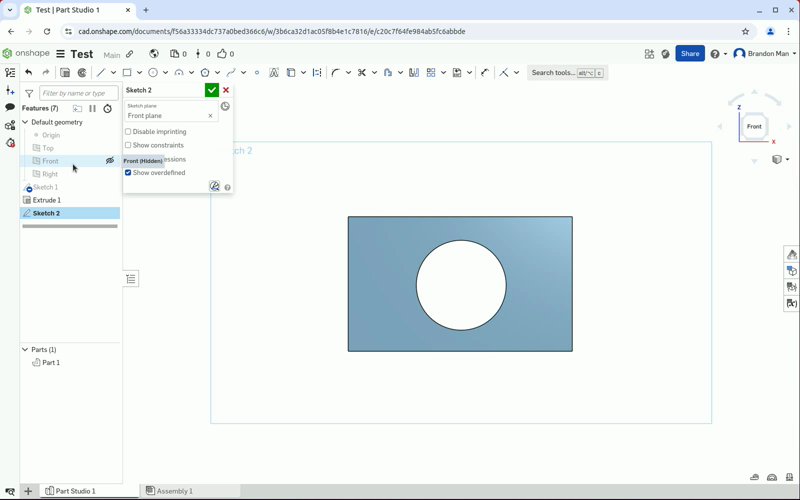
mouse_move(73, 352)
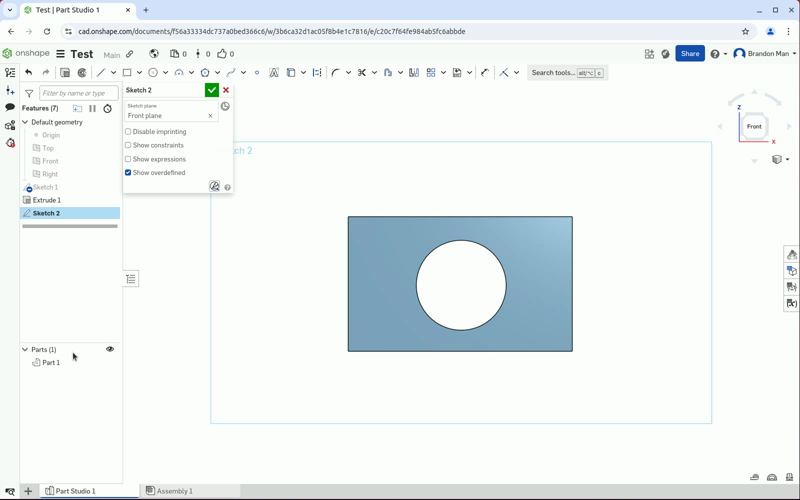
key(y)
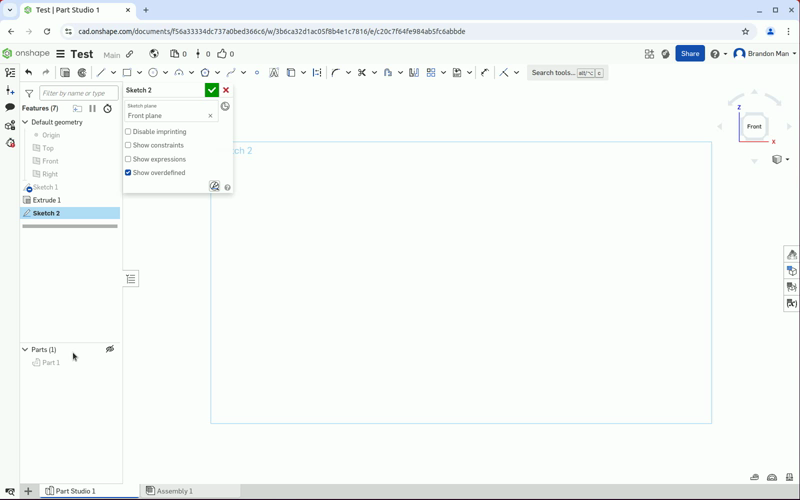
key(c)
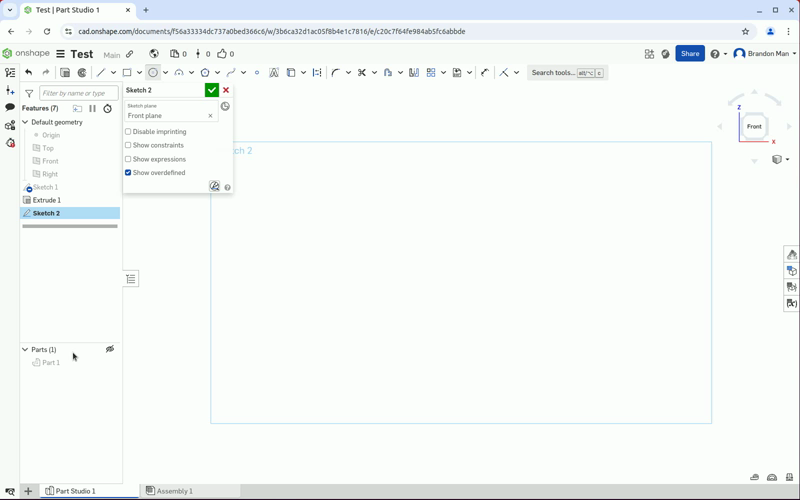
key_down(shift)
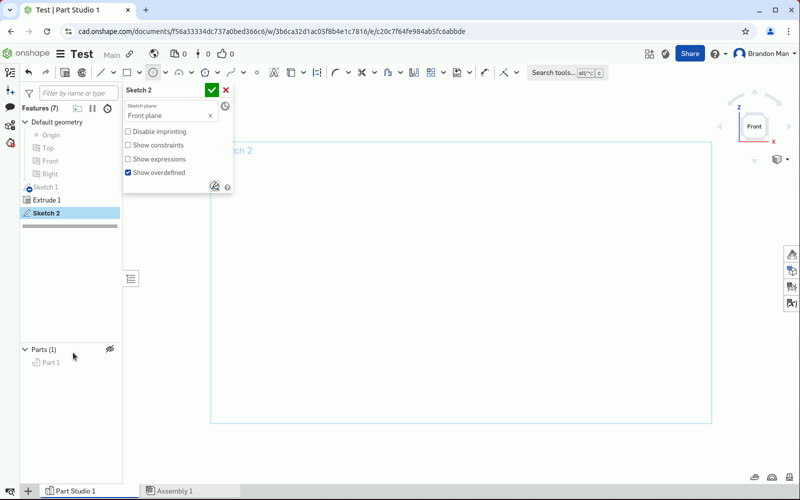
mouse_move(461, 282)
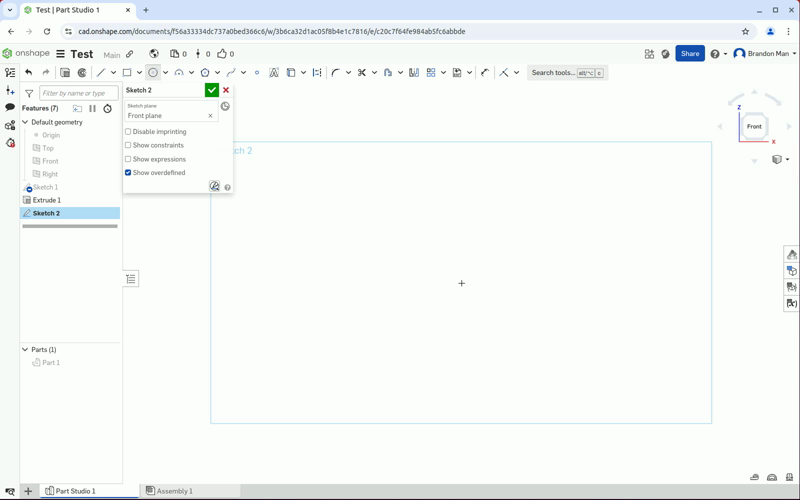
click(461, 282)
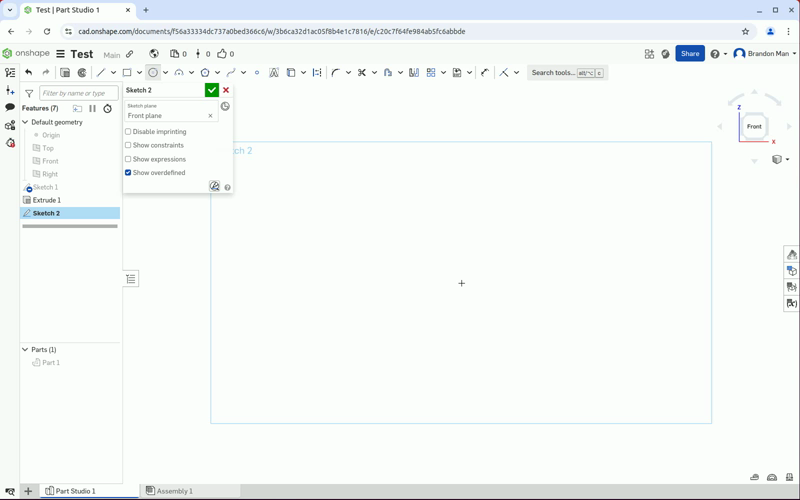
key_up(shift)
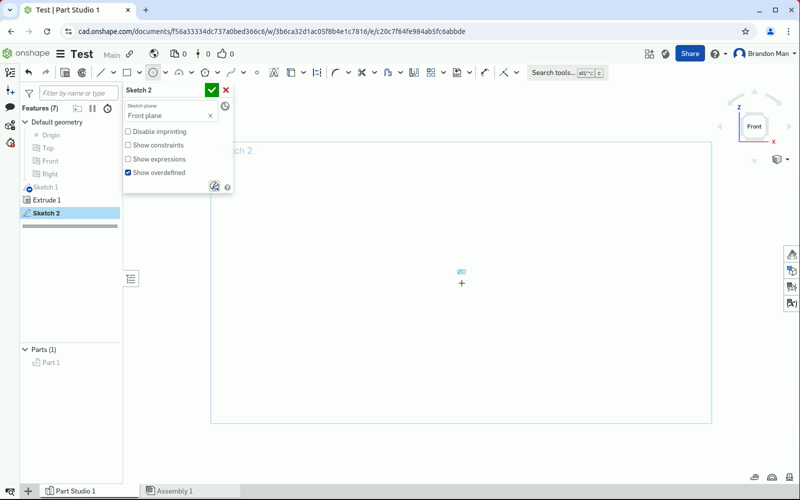
mouse_move(507, 282)
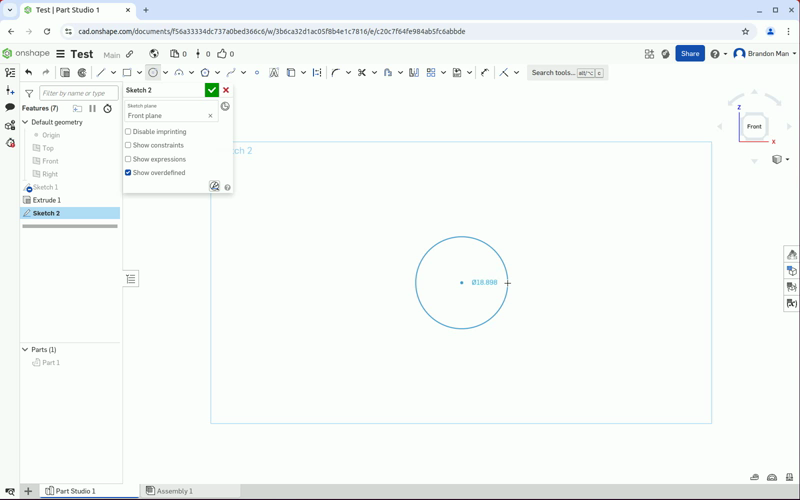
click(507, 282)
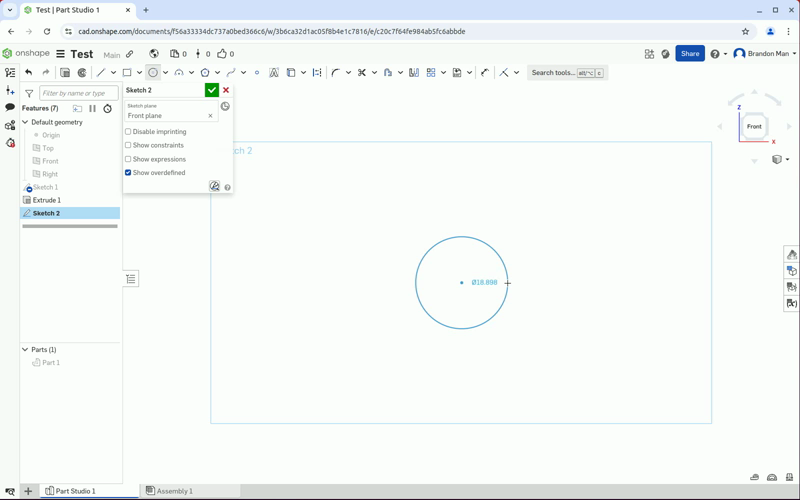
key(esc)
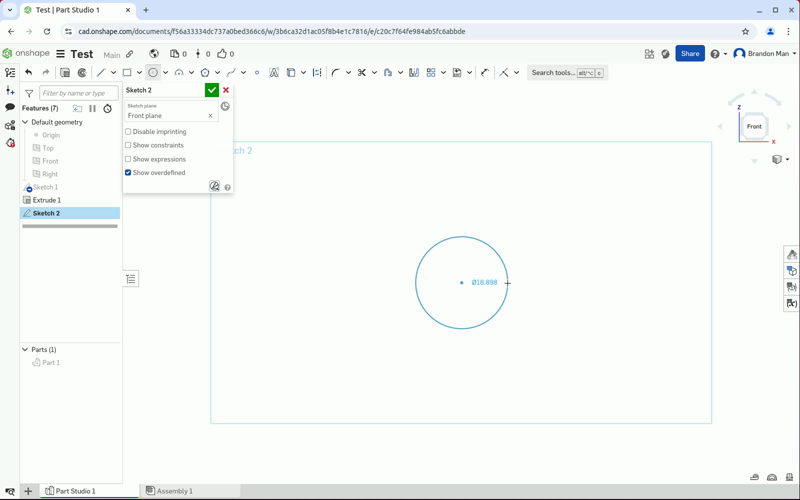
key(c)
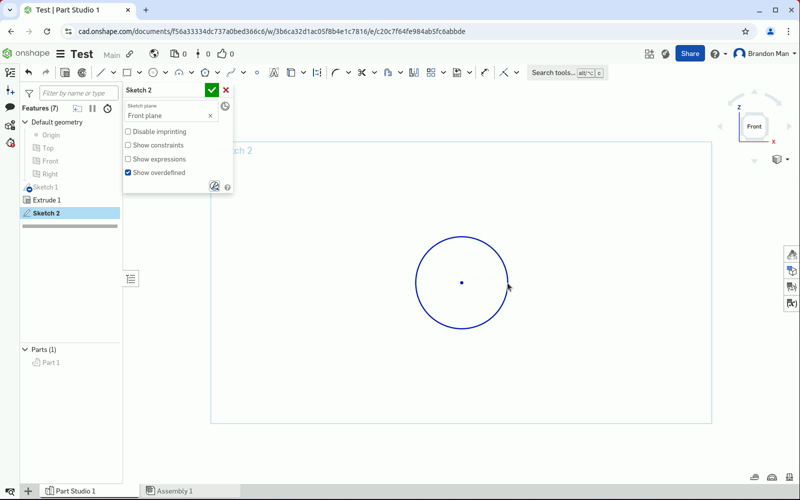
key_down(shift)
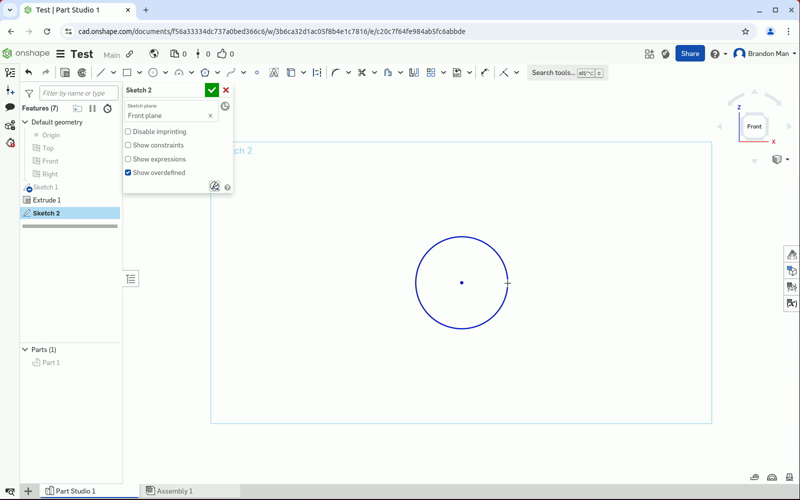
mouse_move(461, 282)
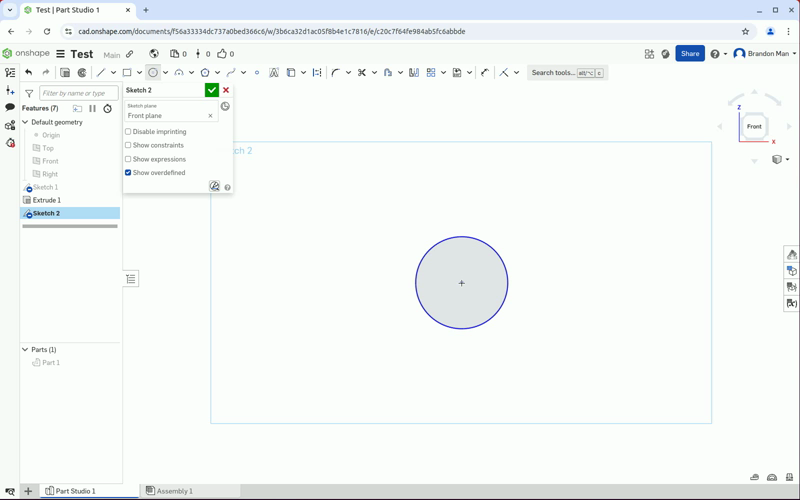
click(461, 282)
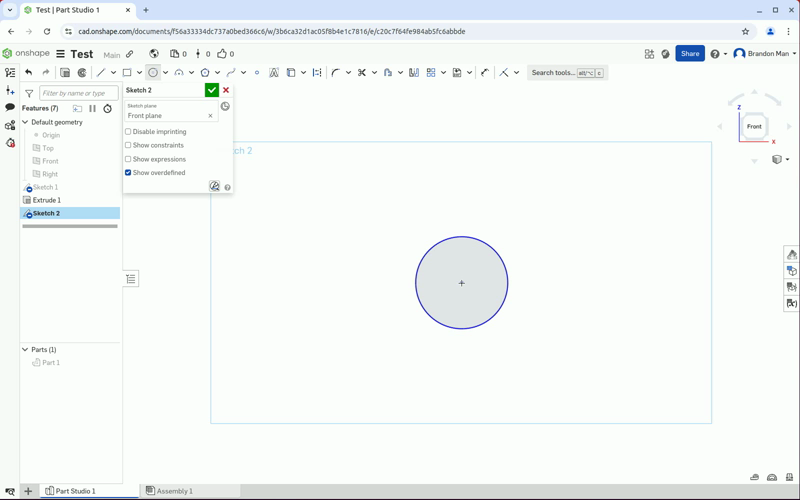
key_up(shift)
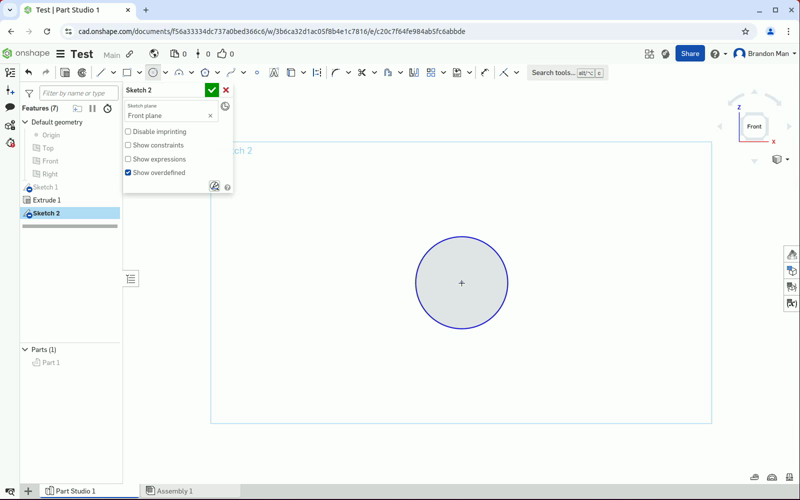
mouse_move(496, 282)
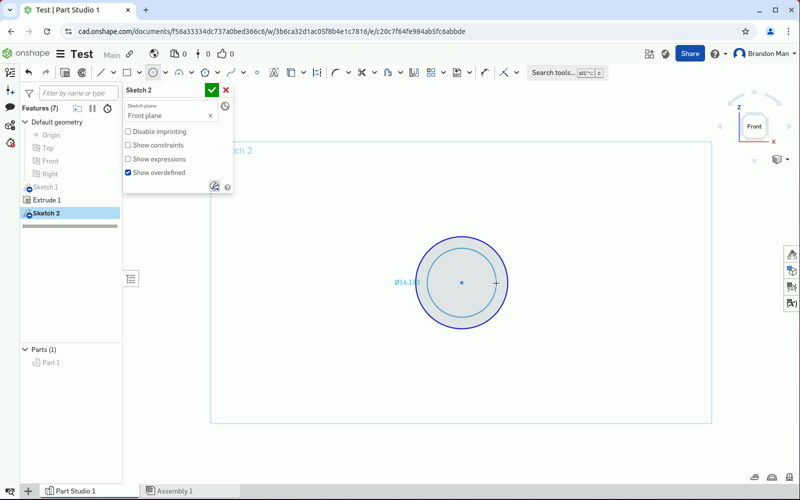
click(496, 282)
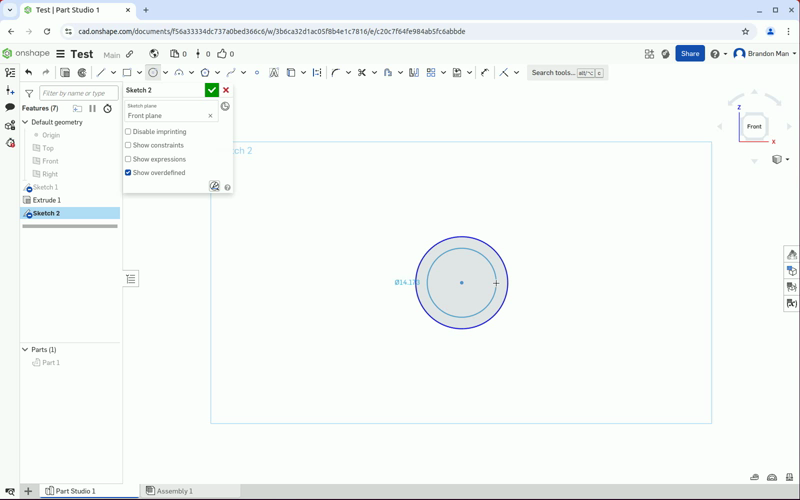
key(esc)
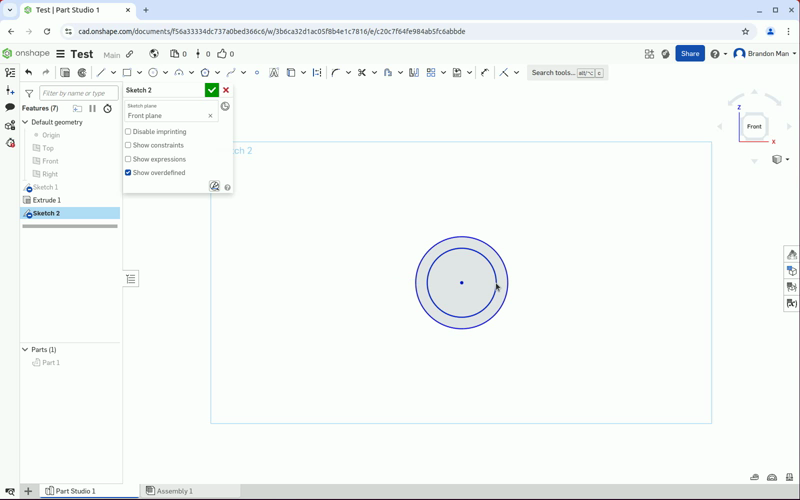
mouse_move(497, 301)
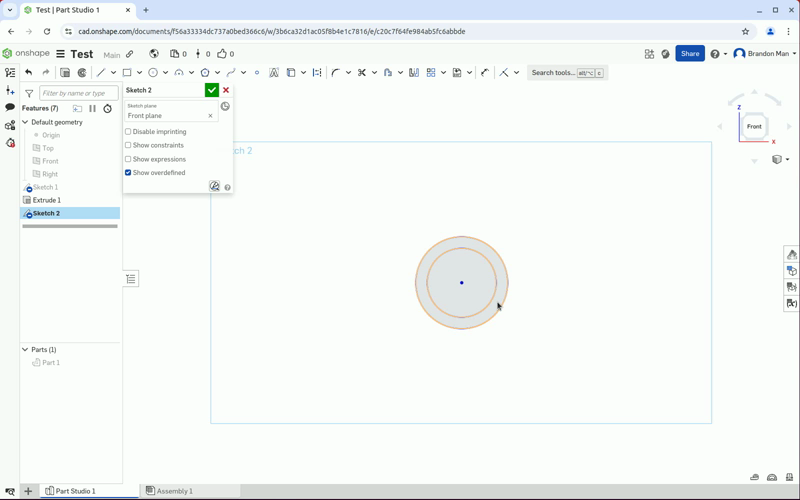
click(497, 301)
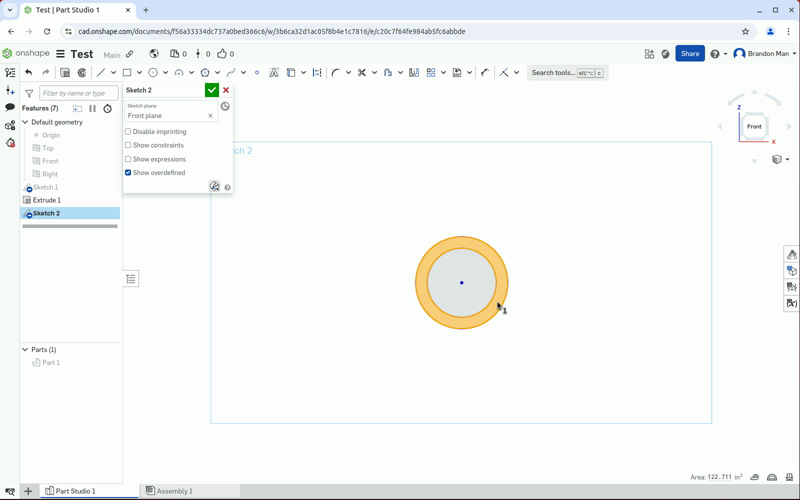
mouse_move(73, 352)
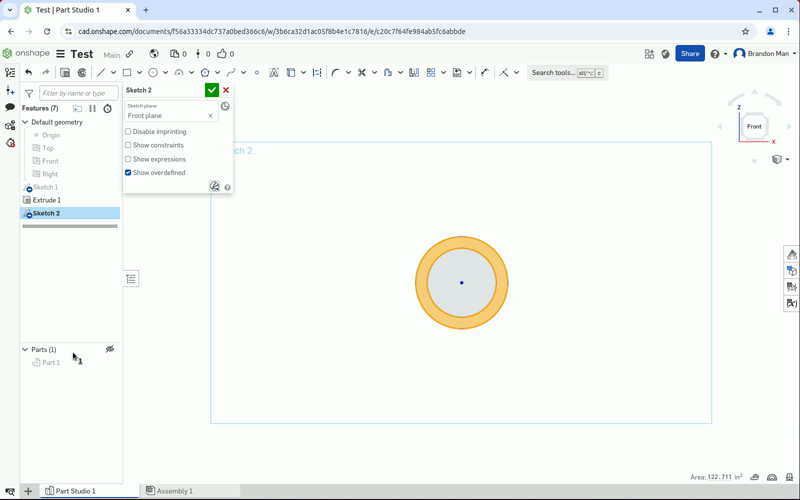
key(shift+y)
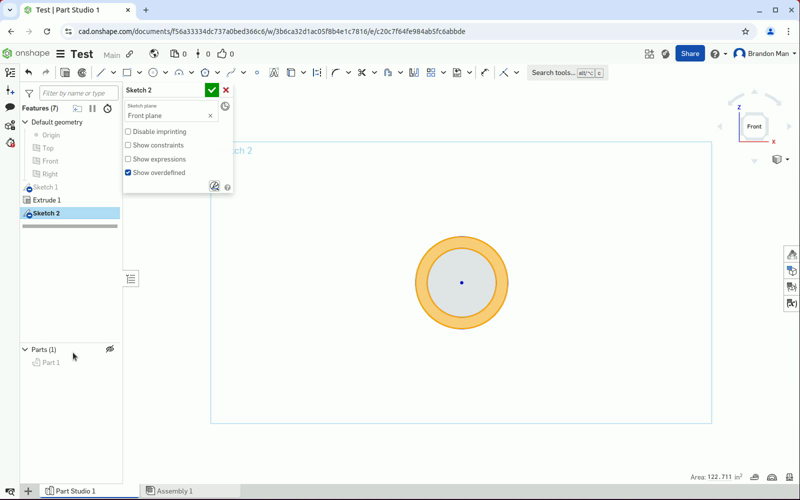
key(shift+e)
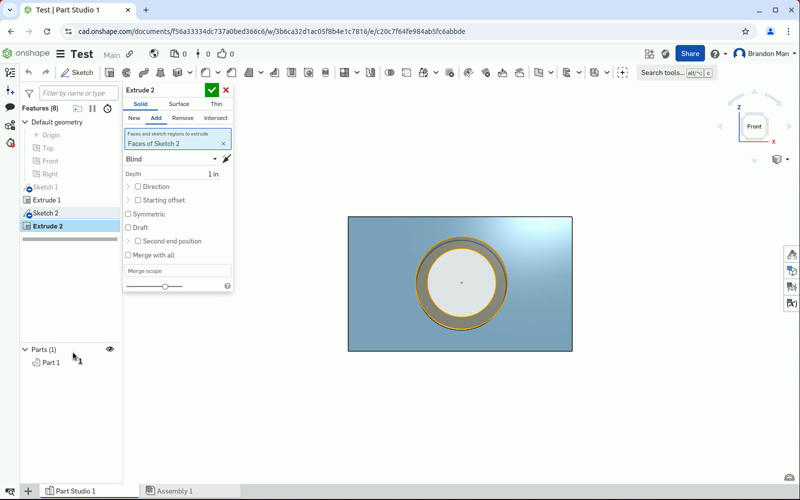
mouse_move(143, 106)
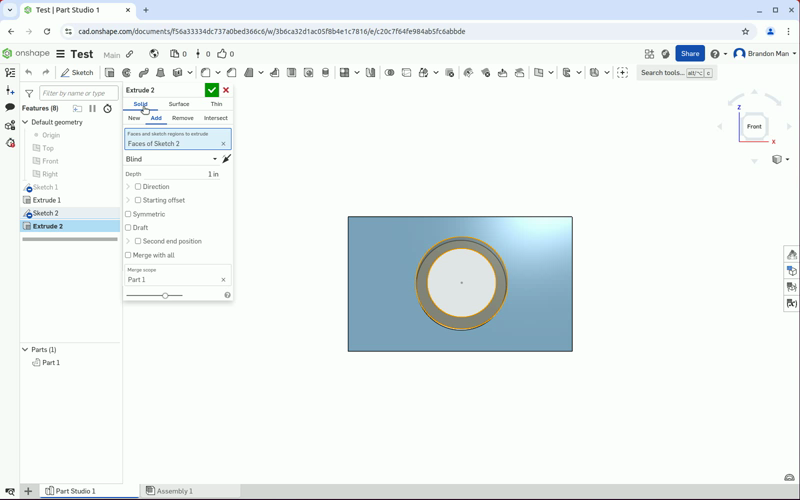
click(143, 106)
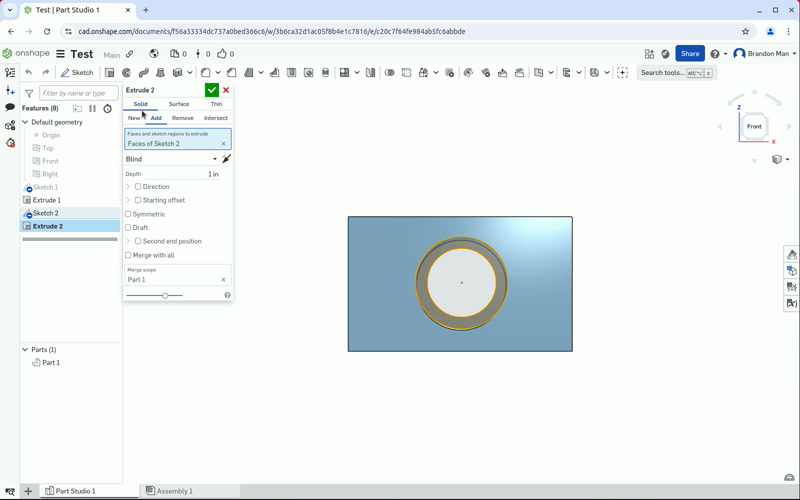
mouse_move(137, 120)
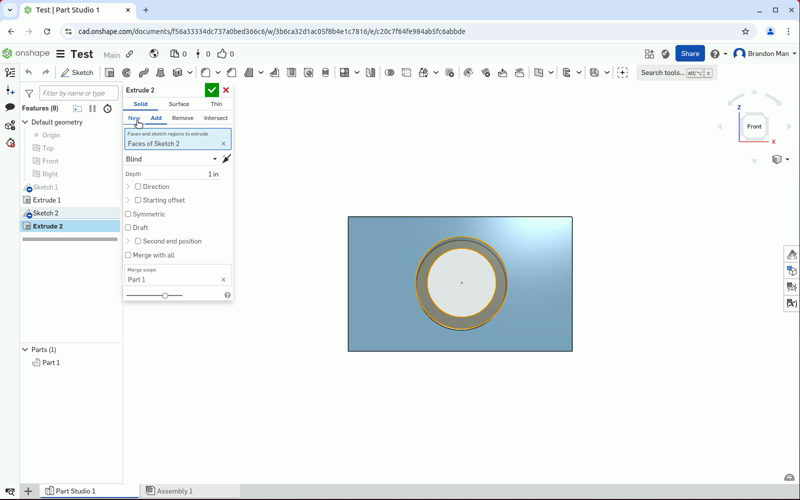
click(137, 120)
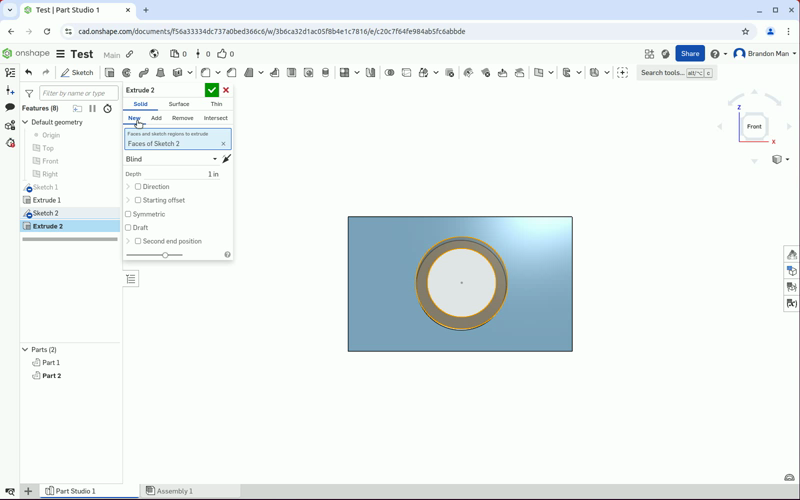
key(tab, 4)
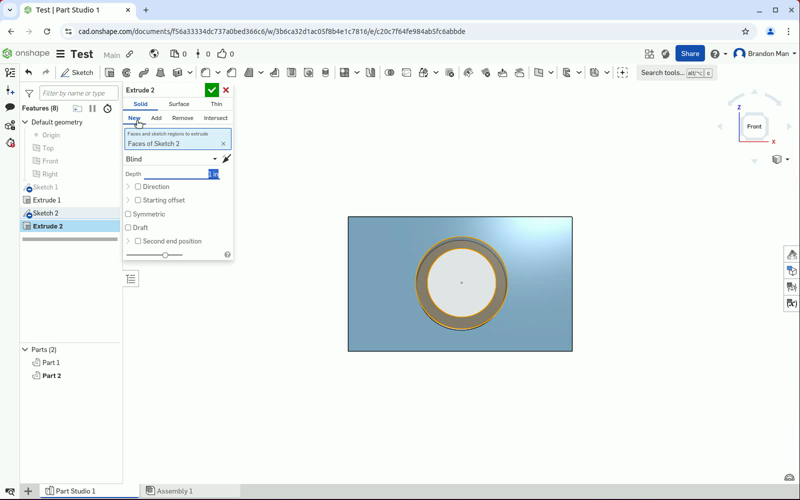
text(23.108)
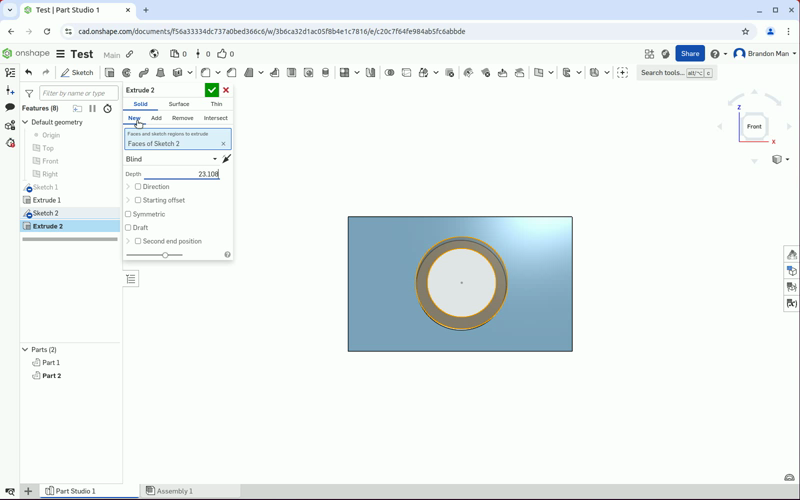
key(enter)
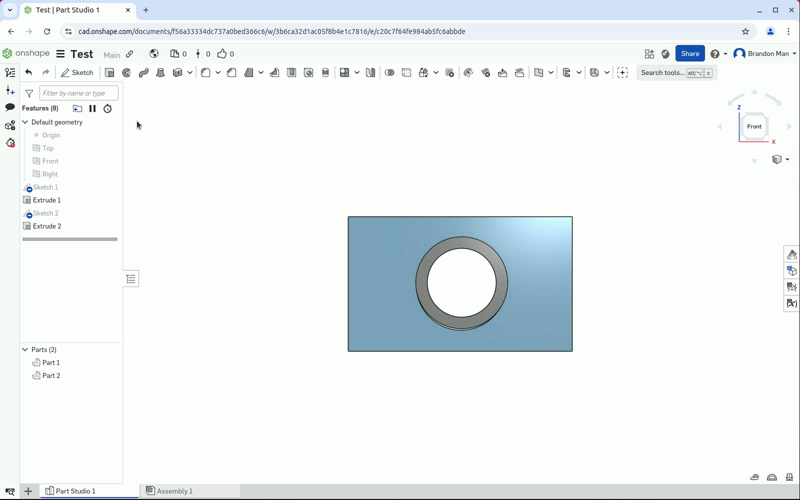
key(shift+h)
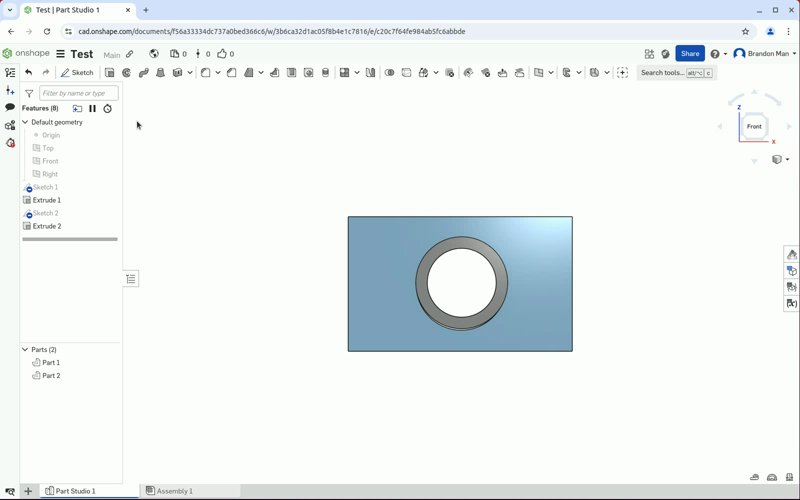
key(shift+h)
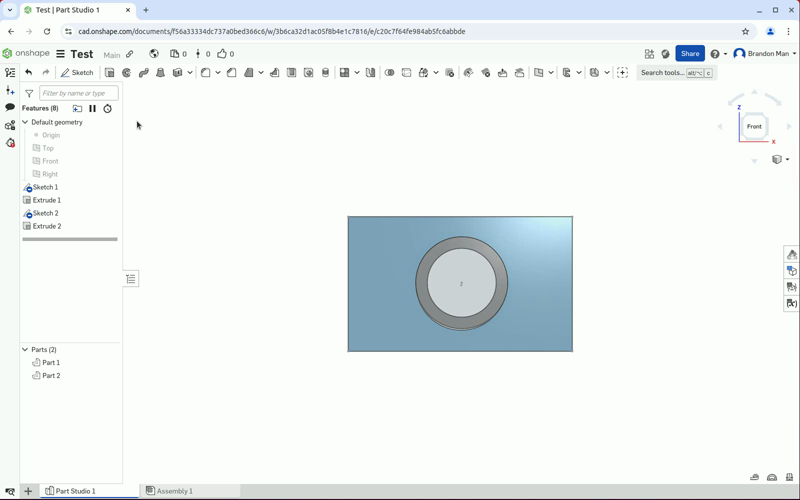
key(shift+7)
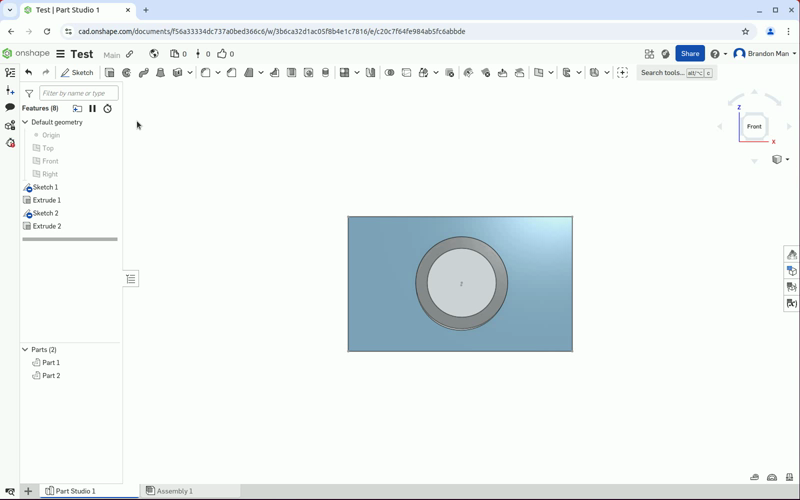
key(left, 2)
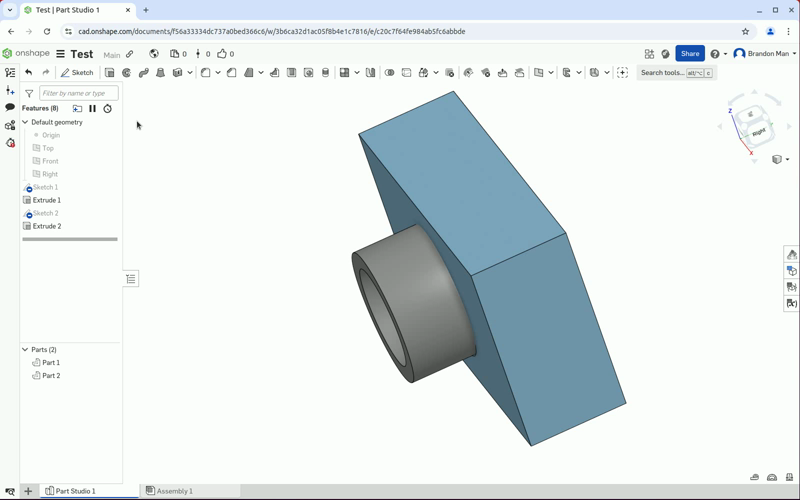
key(down, 2)
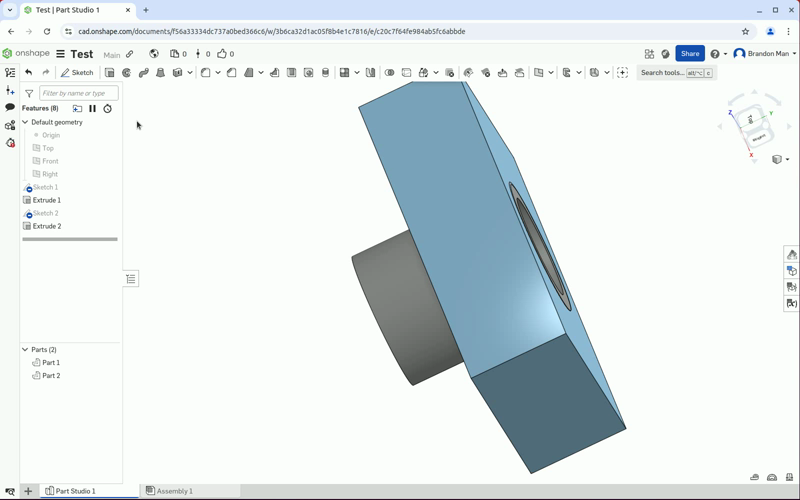
key(up, 2)
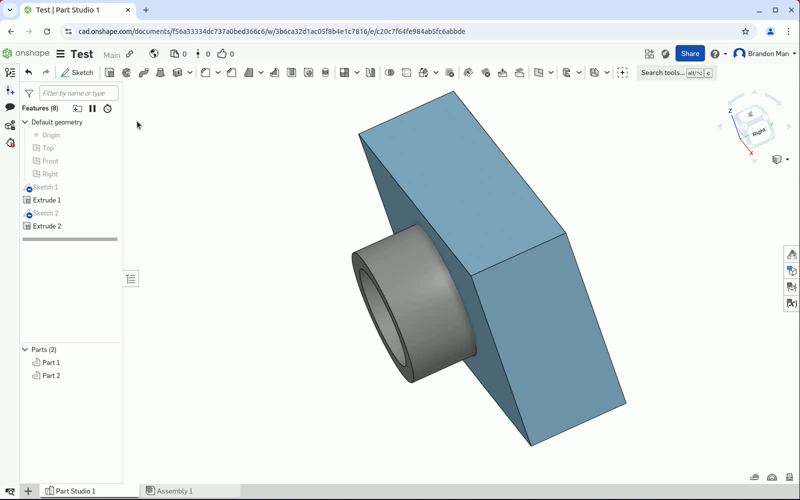
key(right, 2)
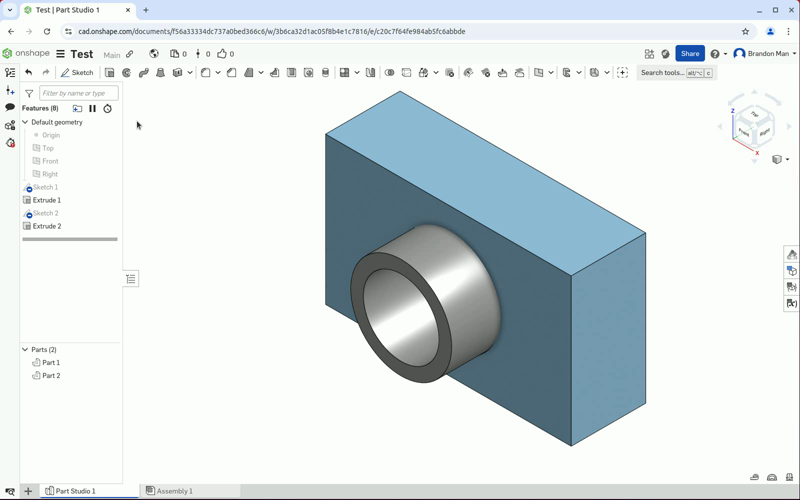
mouse_move(73, 189)
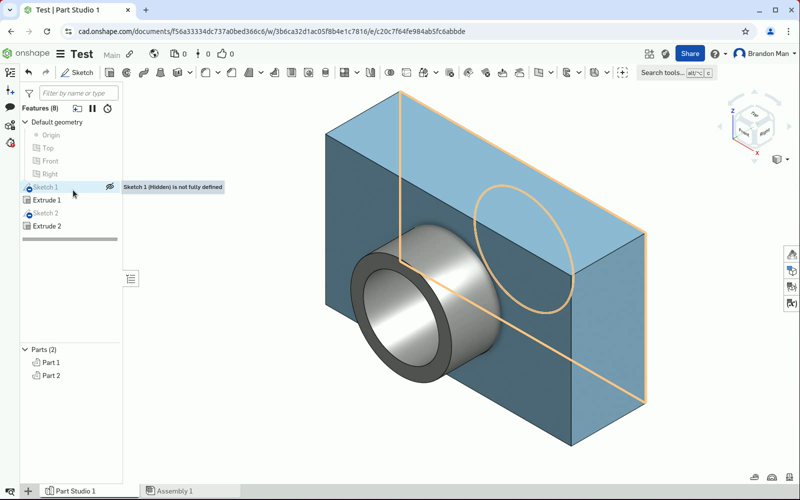
click(73, 189)